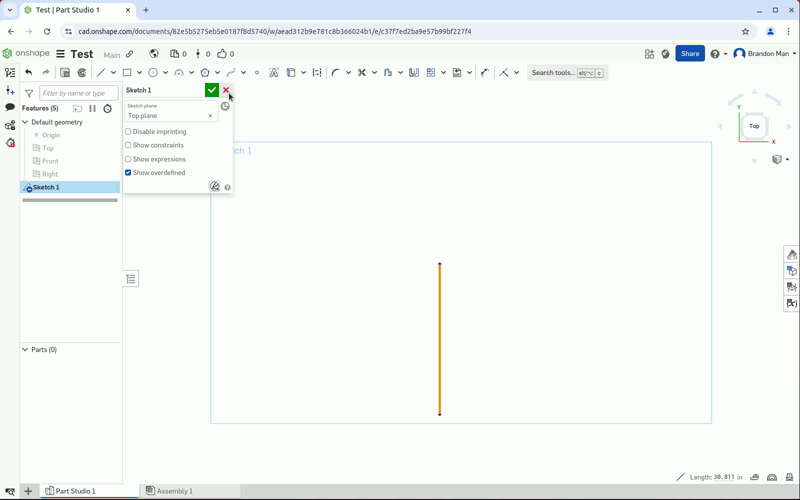
key(shift+h)
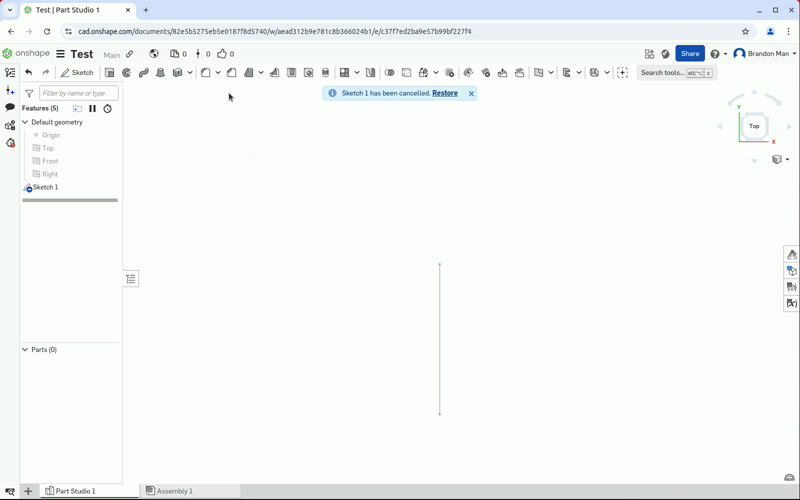
key(shift+s)
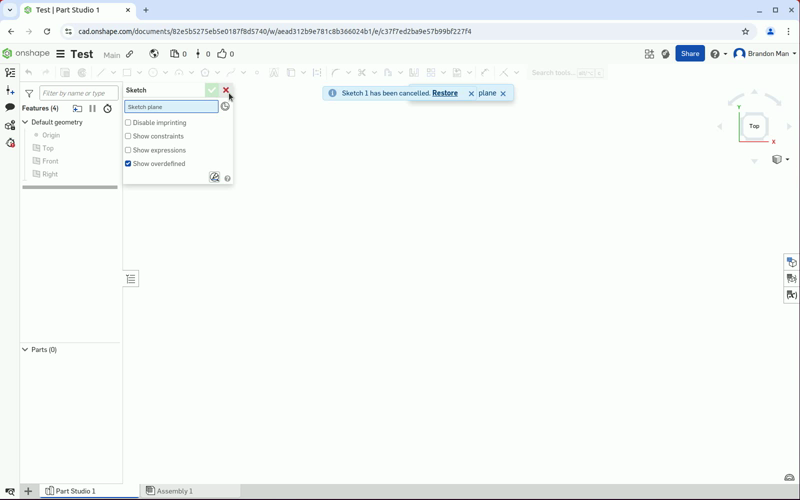
mouse_move(73, 150)
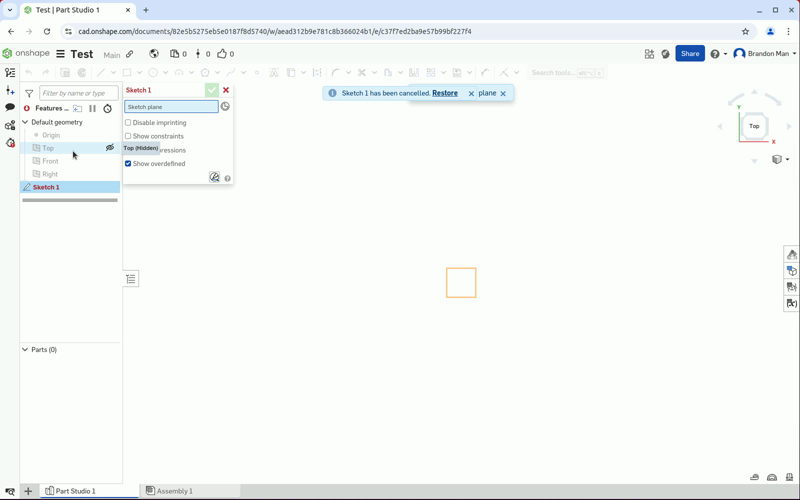
click(73, 150)
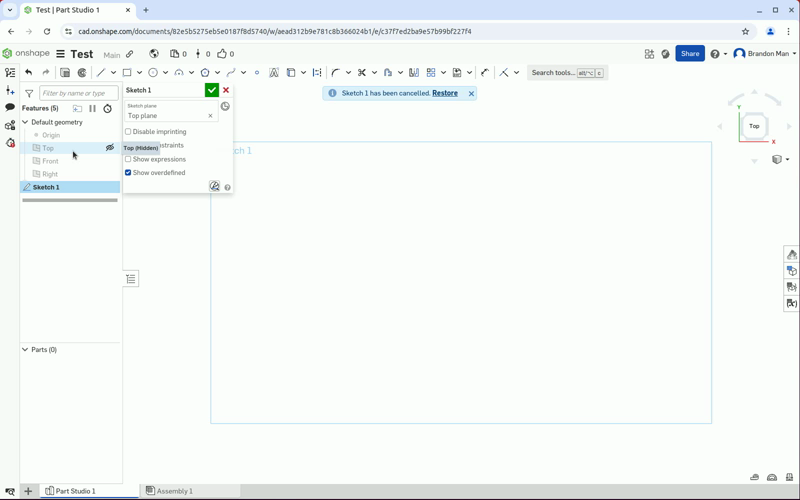
mouse_move(73, 352)
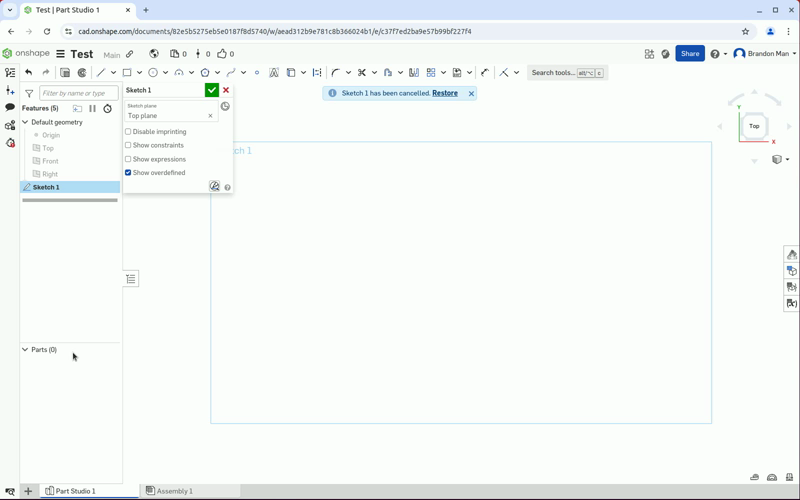
key(y)
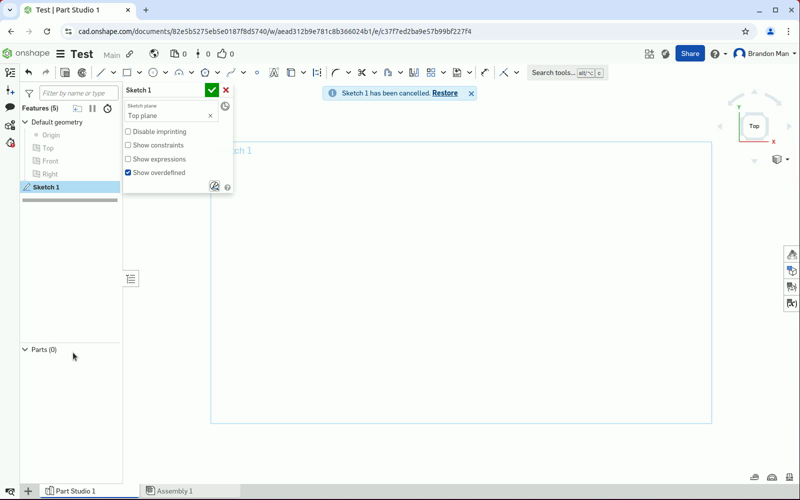
key(c)
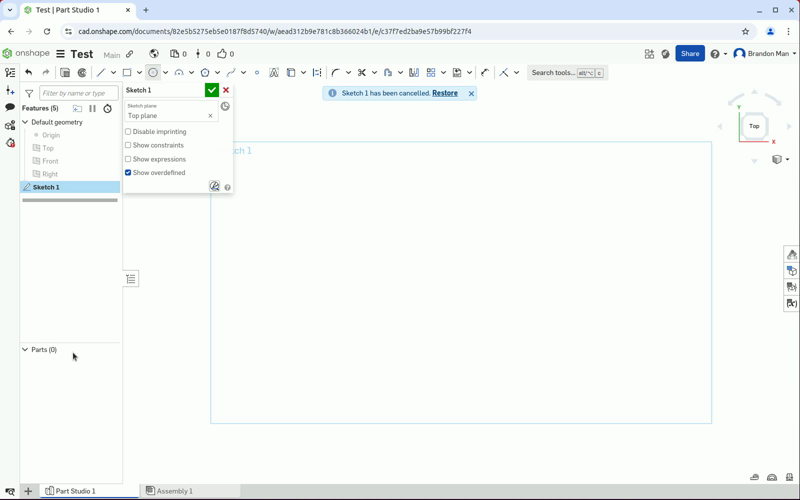
key_down(shift)
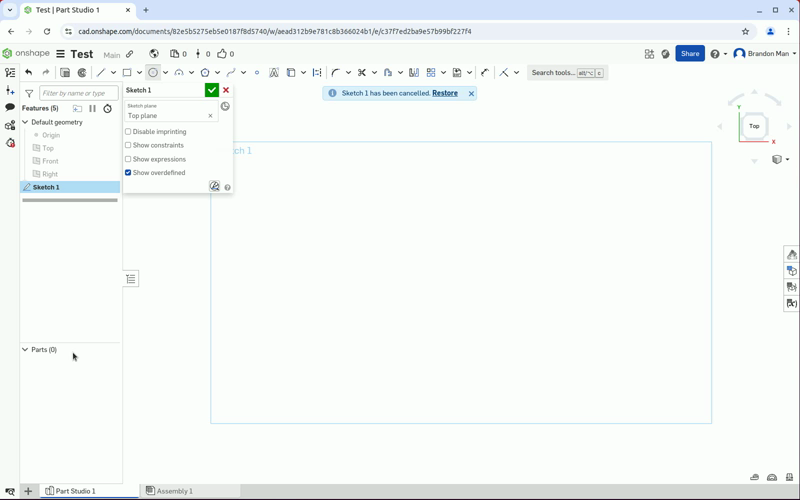
mouse_move(461, 282)
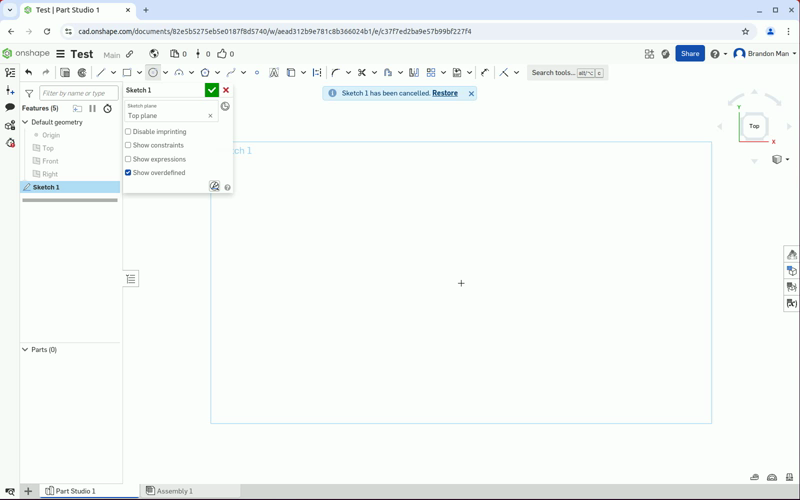
click(461, 282)
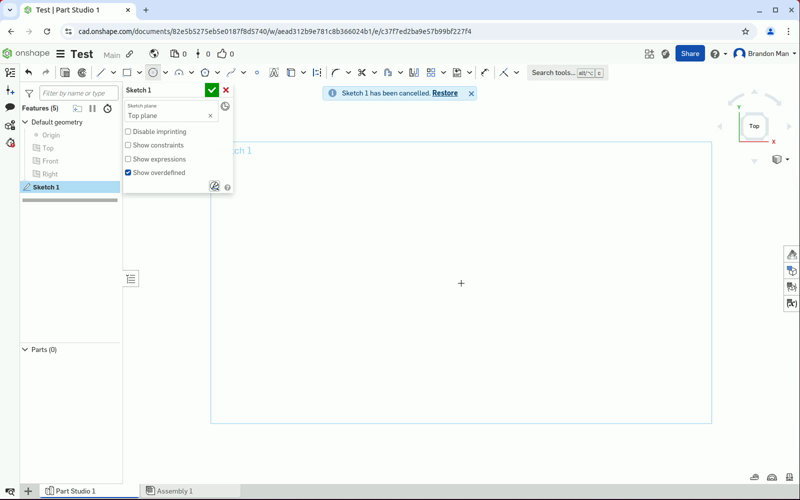
key_up(shift)
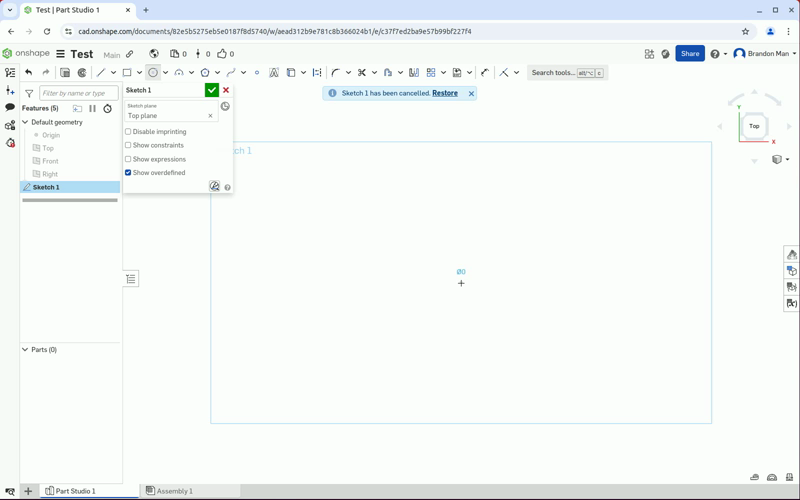
mouse_move(467, 282)
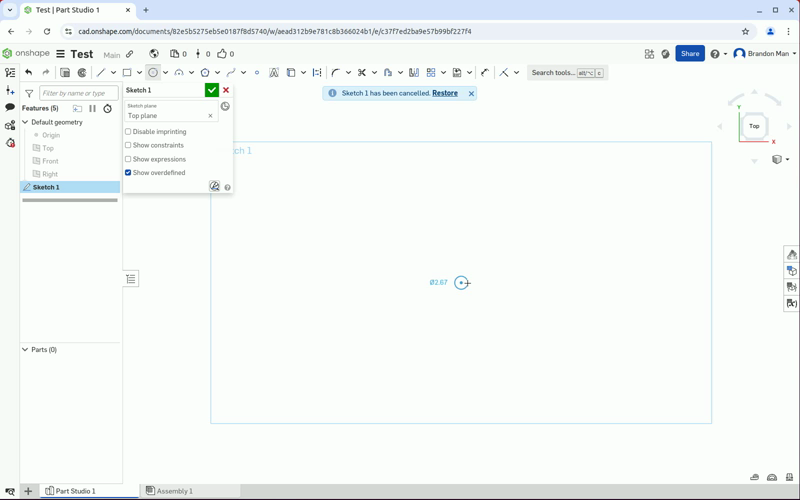
click(467, 282)
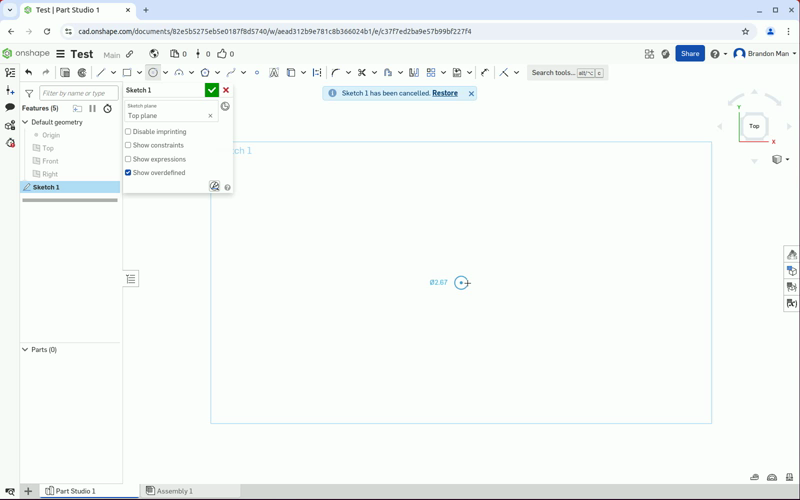
key(esc)
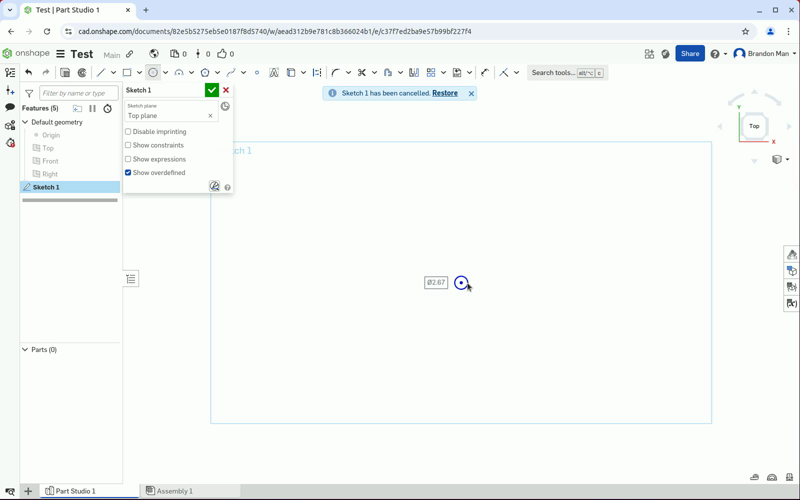
mouse_move(458, 280)
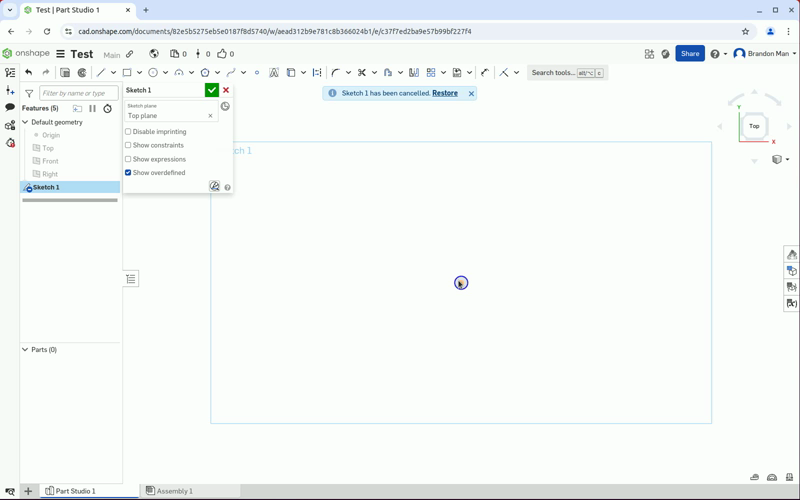
scroll(6)
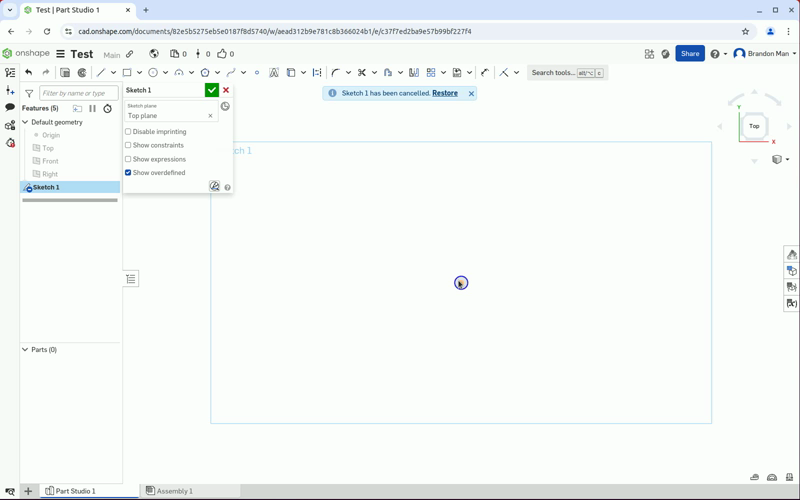
scroll(6)
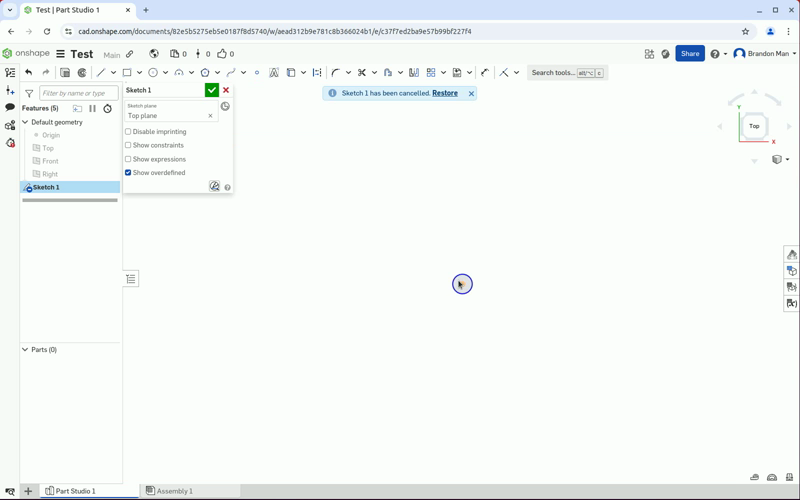
scroll(6)
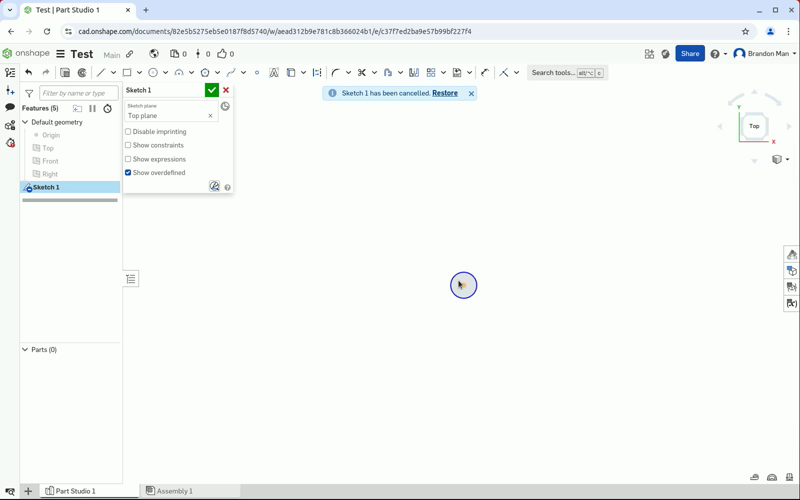
scroll(6)
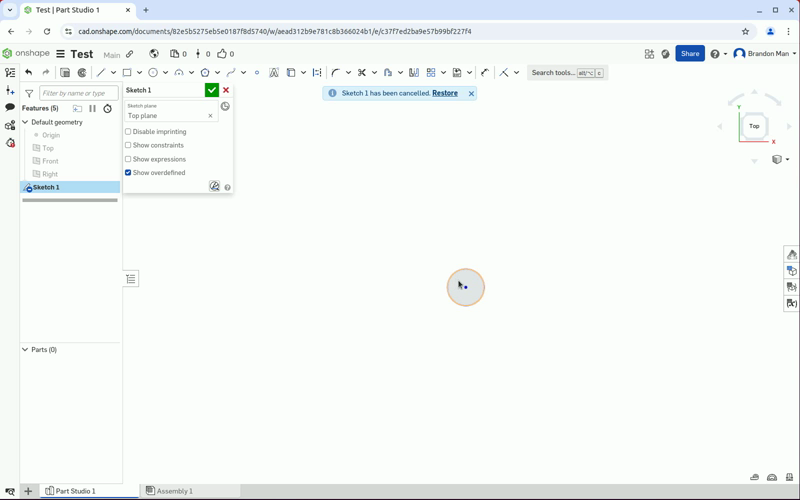
scroll(6)
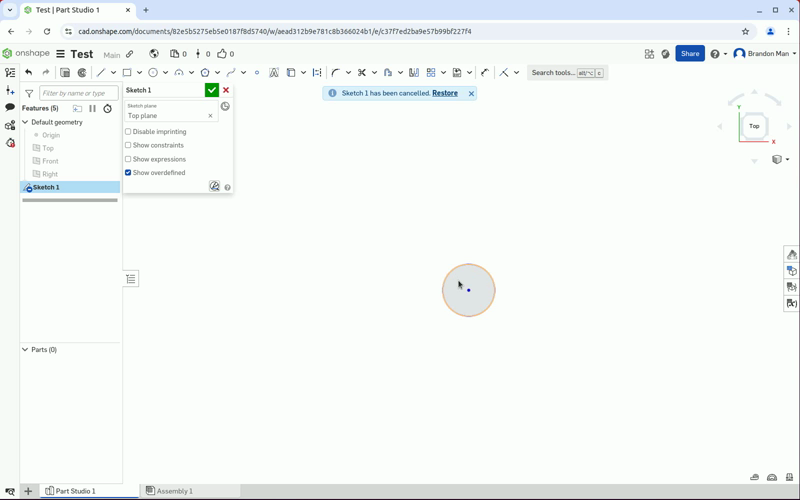
scroll(6)
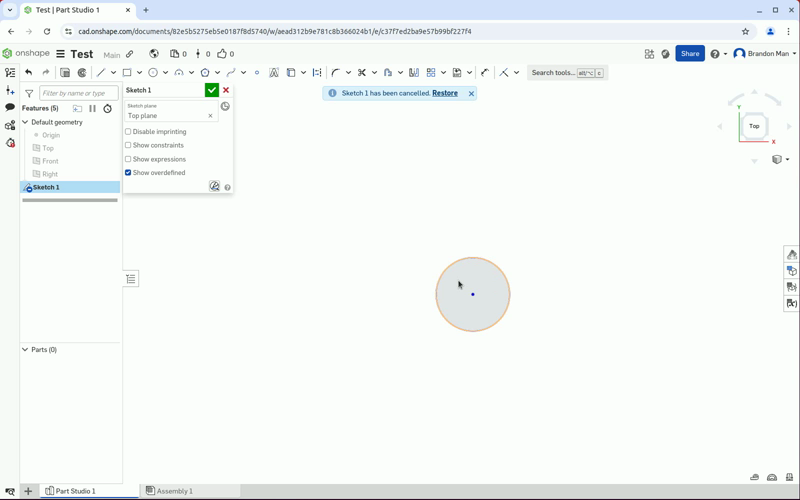
scroll(6)
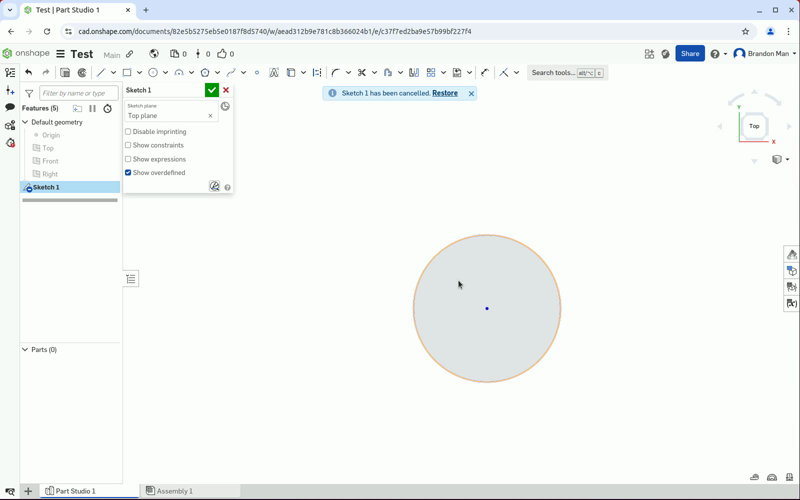
click(458, 280)
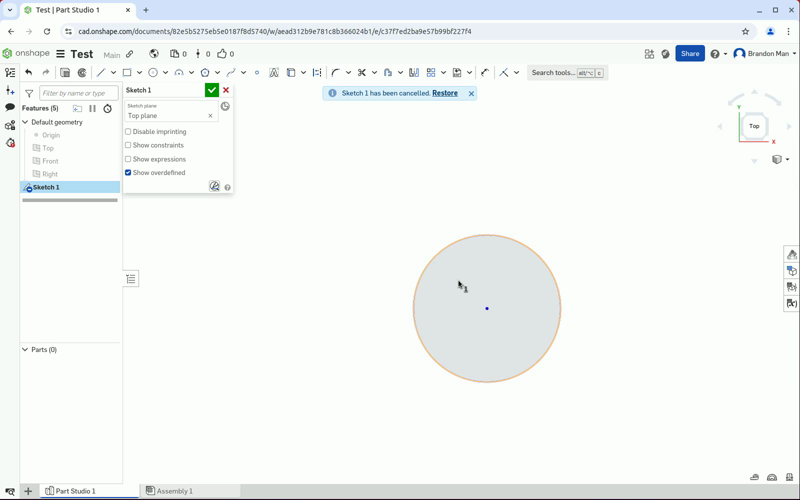
scroll(-6)
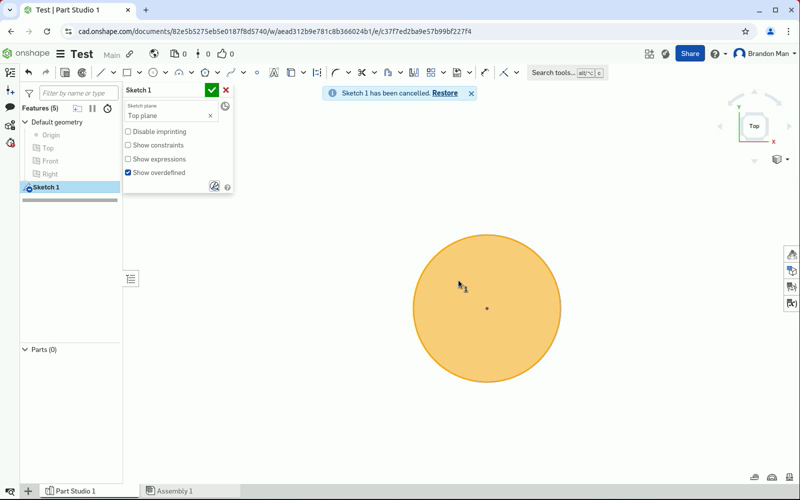
scroll(-6)
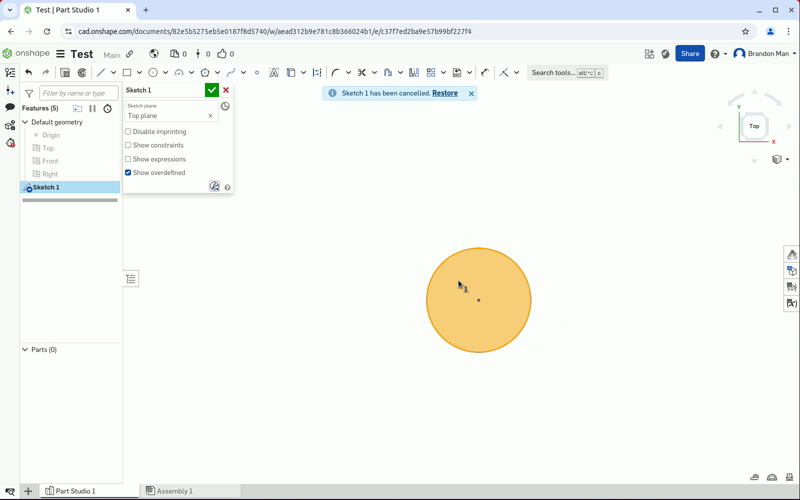
scroll(-6)
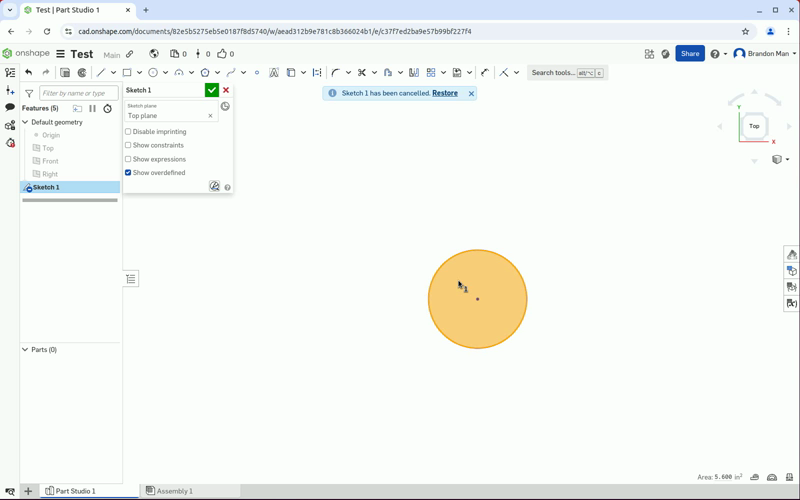
scroll(-6)
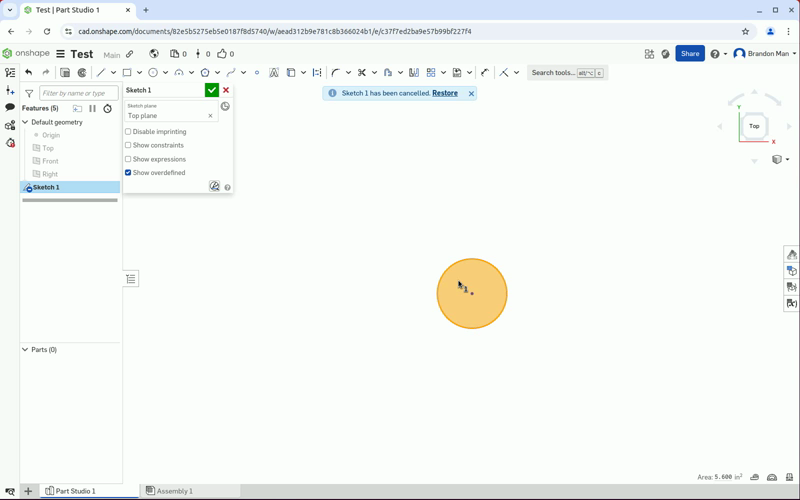
scroll(-6)
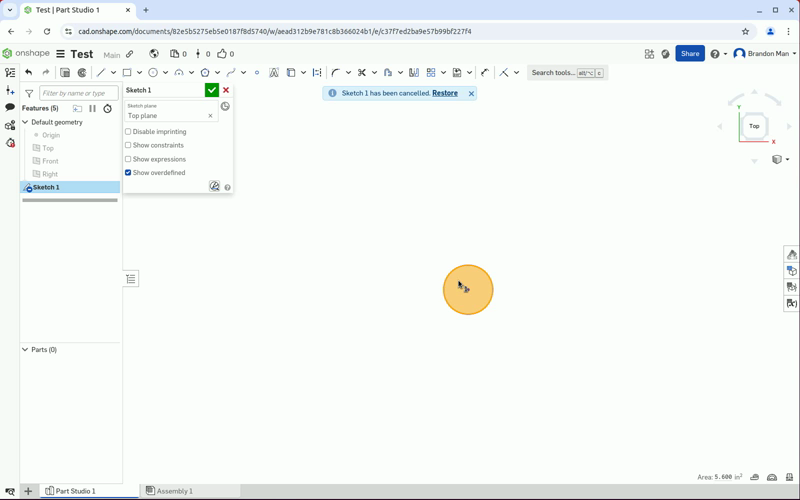
scroll(-6)
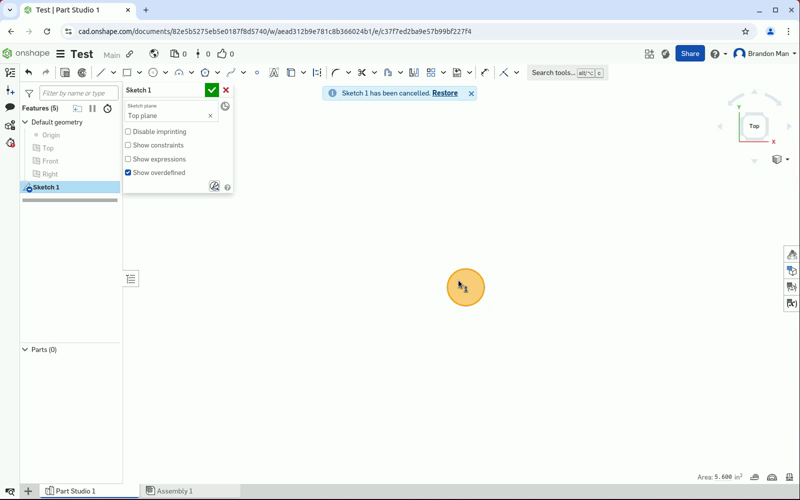
scroll(-6)
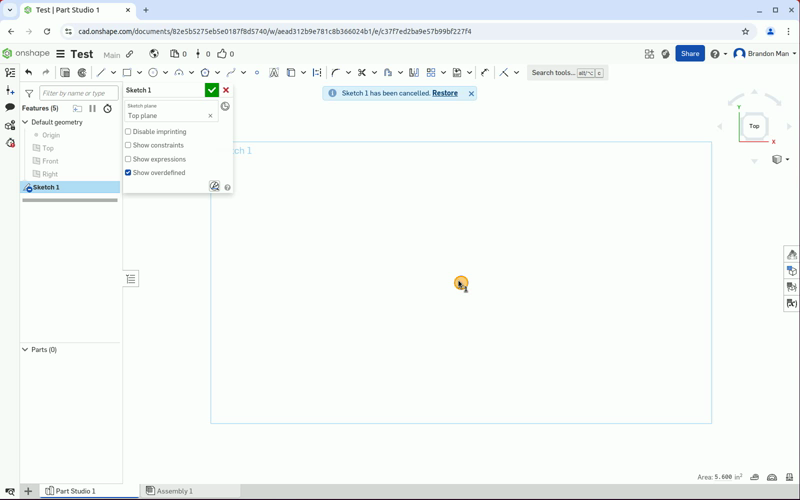
mouse_move(73, 352)
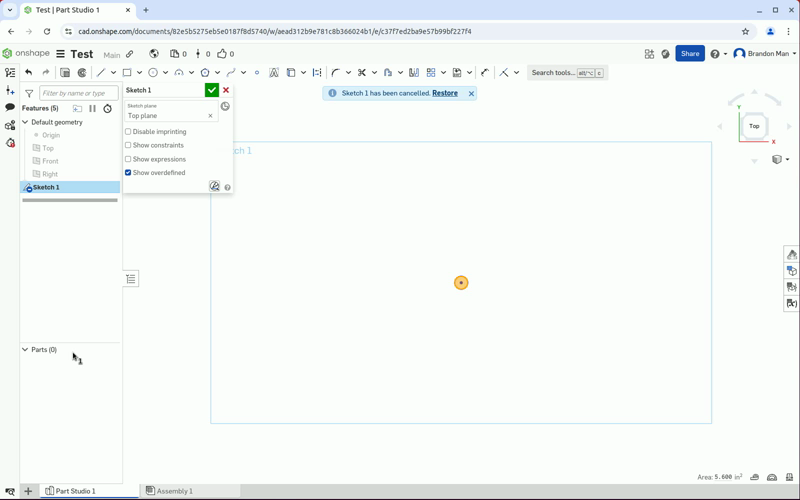
key(shift+y)
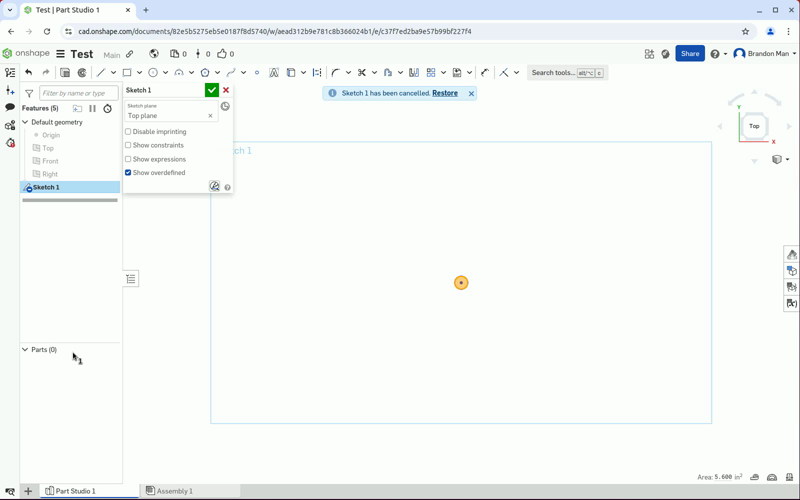
key(shift+e)
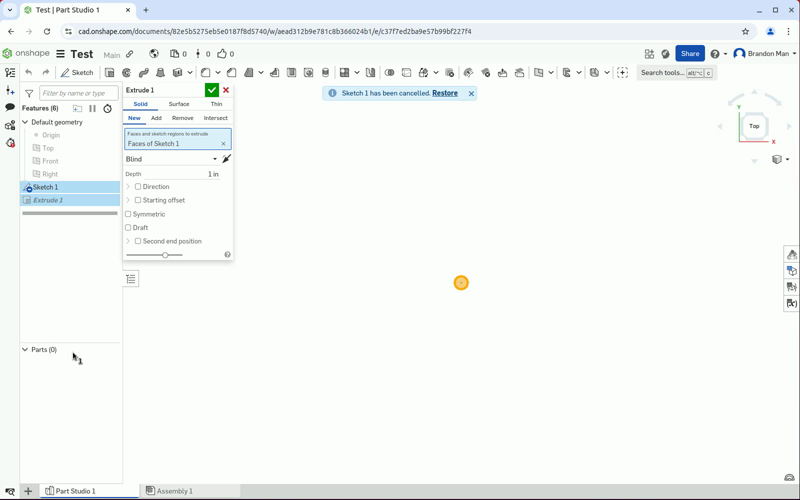
mouse_move(143, 106)
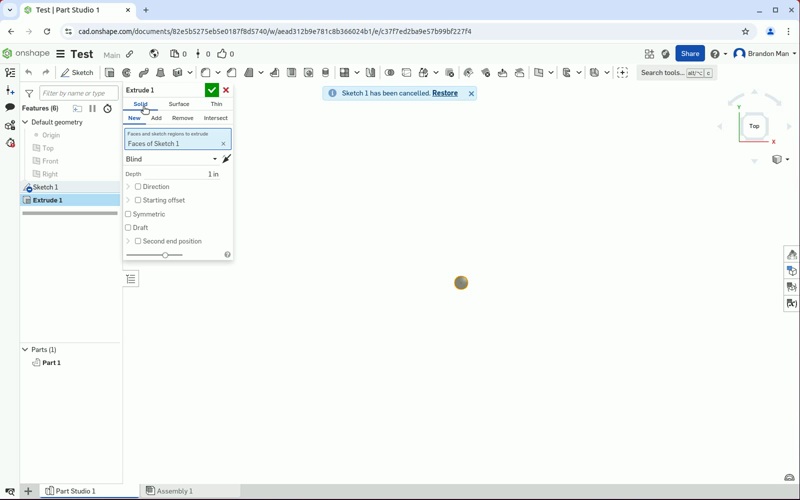
click(143, 106)
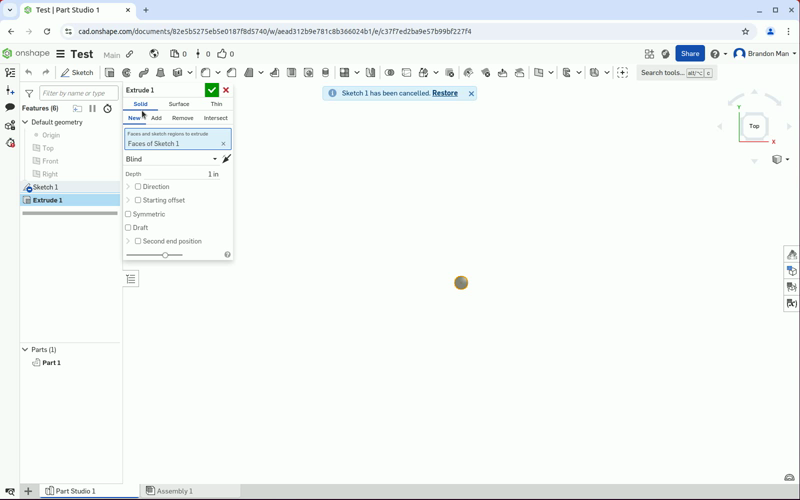
mouse_move(137, 120)
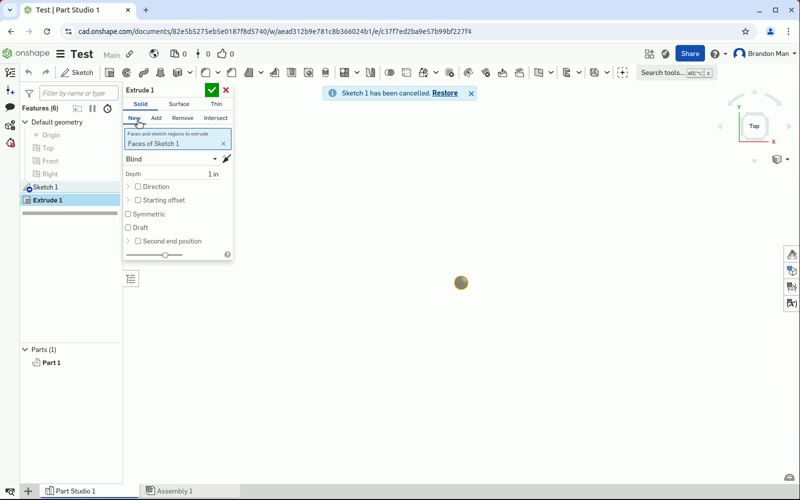
click(137, 120)
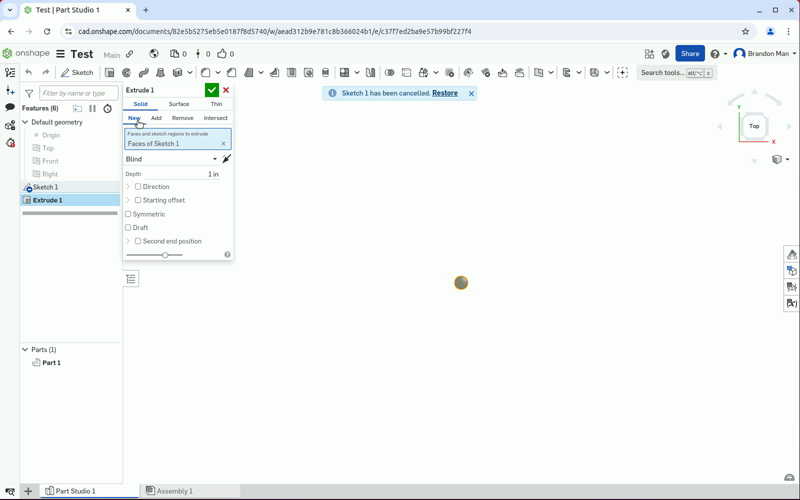
key(tab, 4)
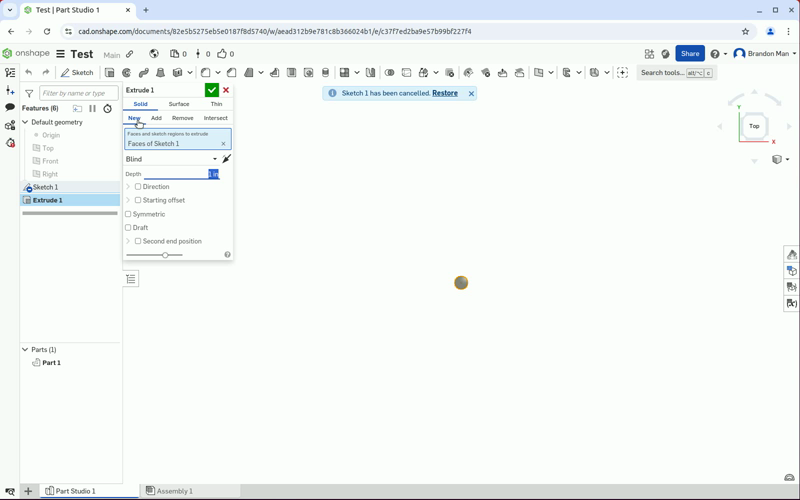
text(23.108)
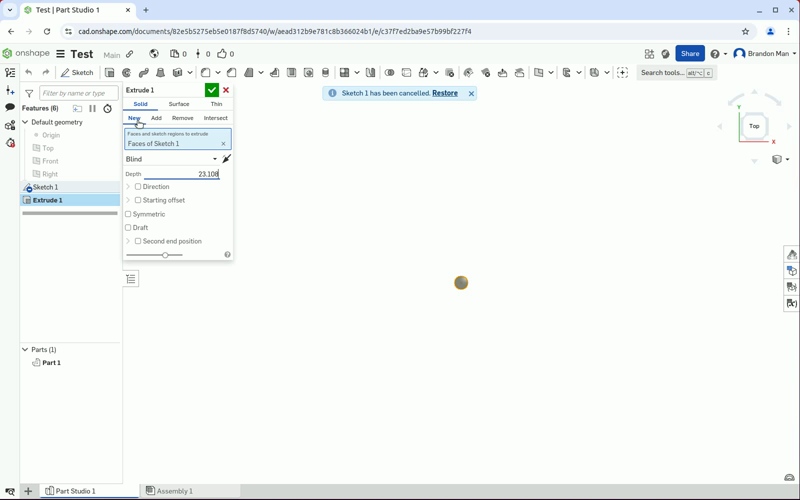
key(enter)
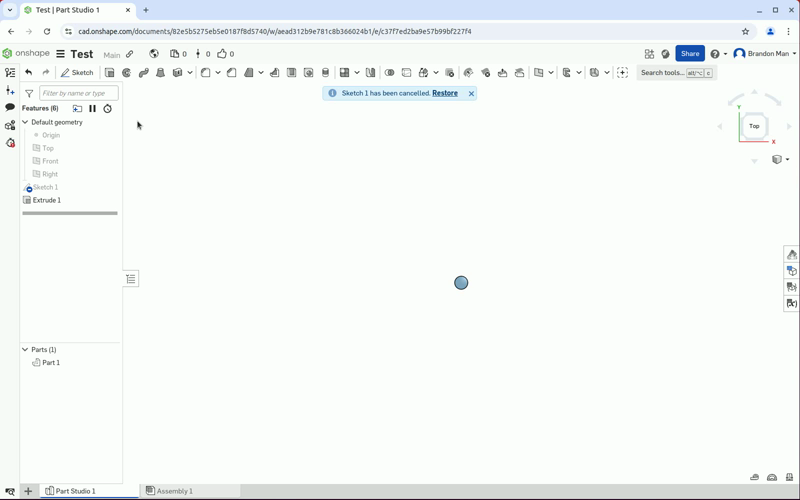
key(shift+h)
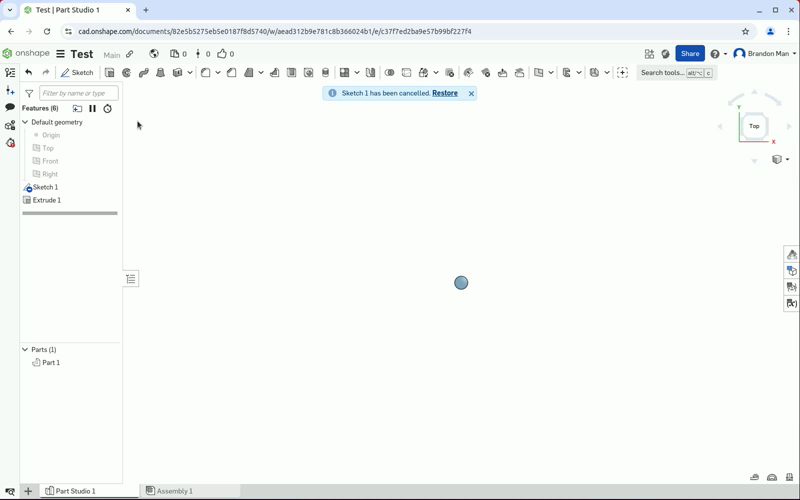
key(shift+h)
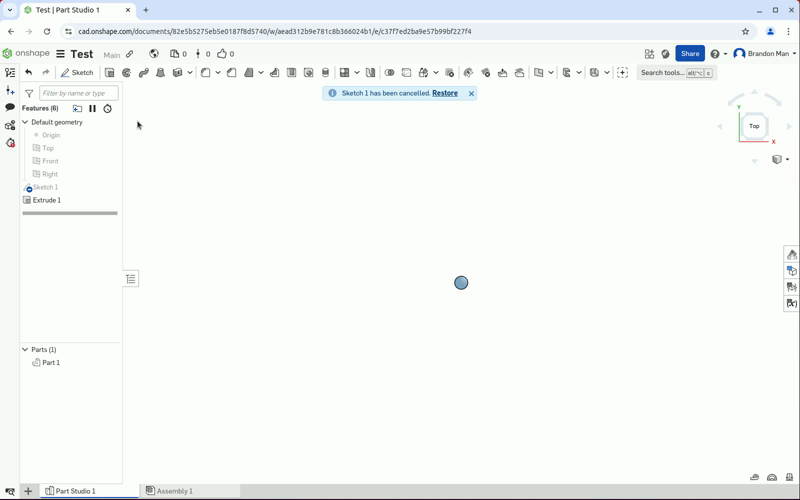
mouse_move(73, 189)
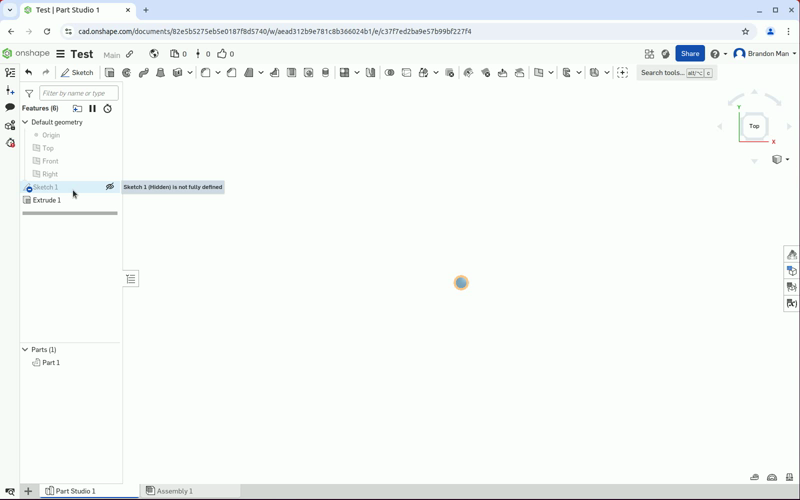
click(73, 189)
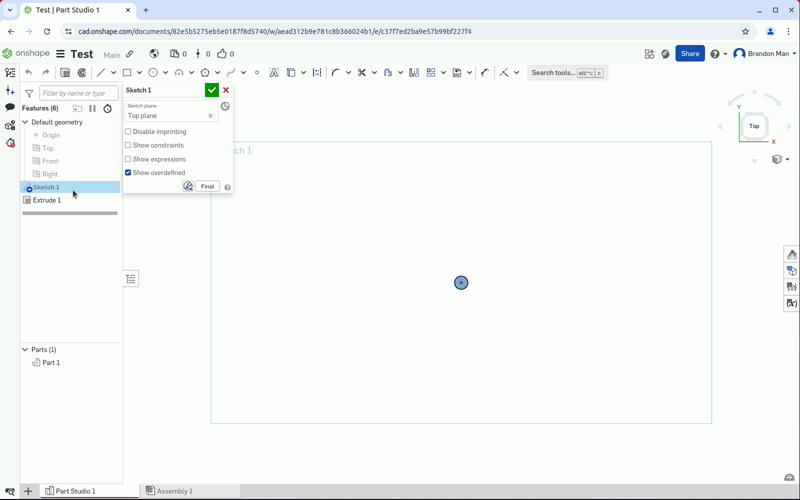
mouse_move(229, 92)
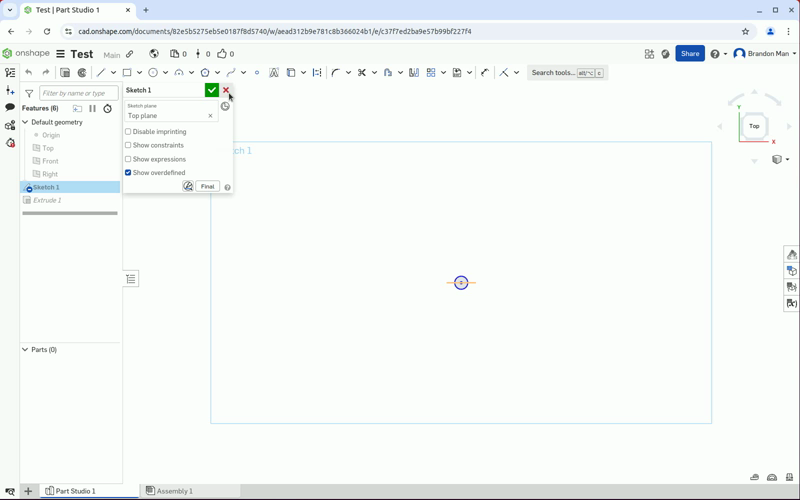
click(229, 92)
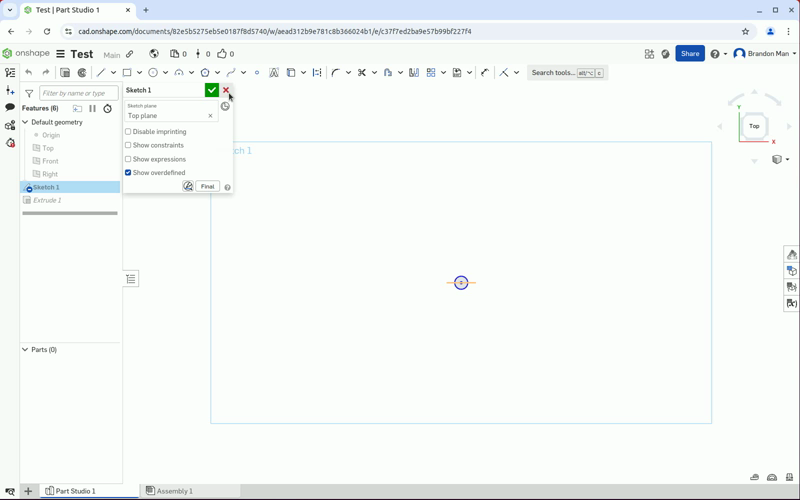
key(shift+s)
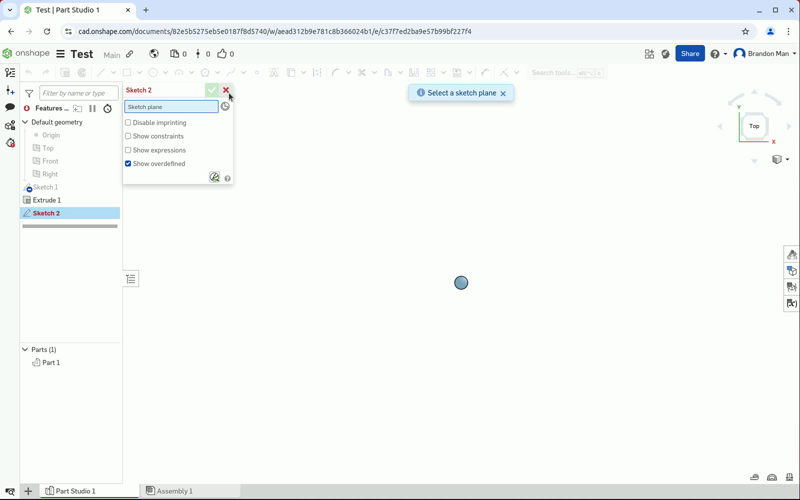
mouse_move(73, 150)
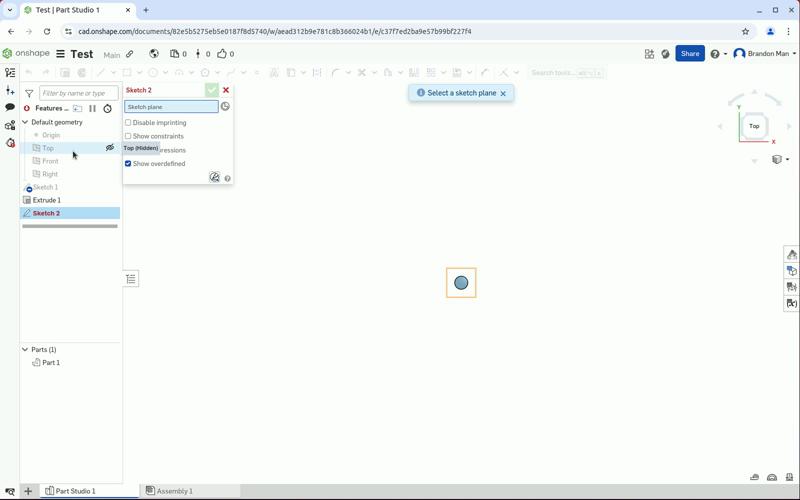
click(73, 150)
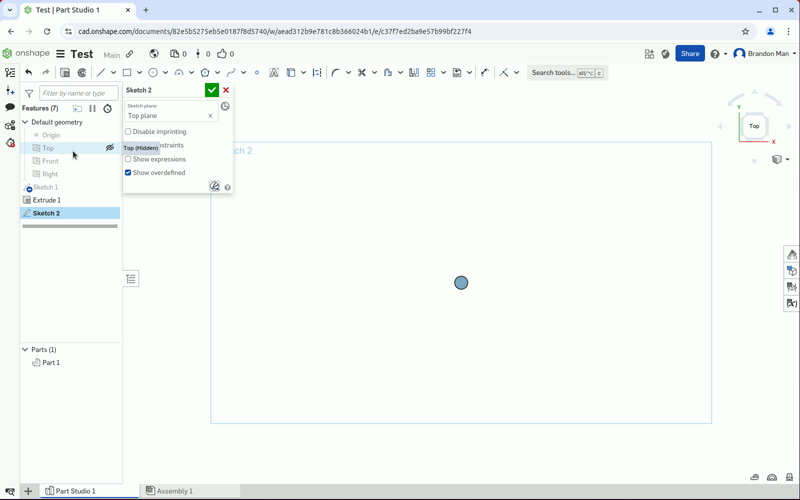
mouse_move(73, 352)
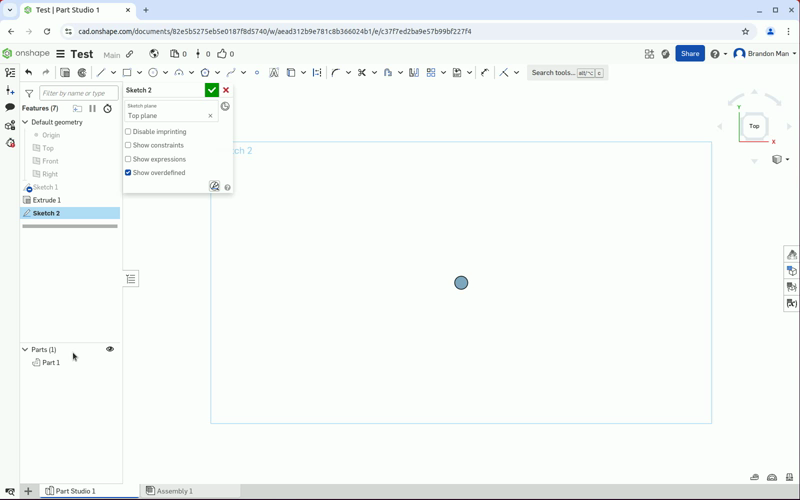
key(y)
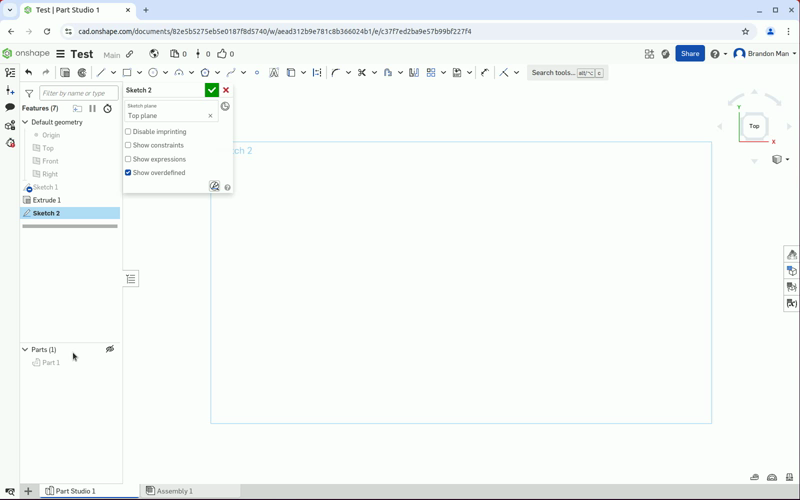
key(c)
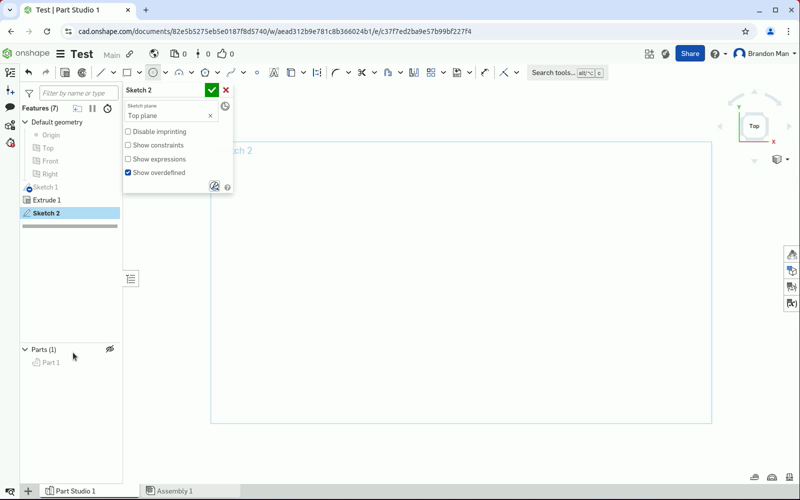
key_down(shift)
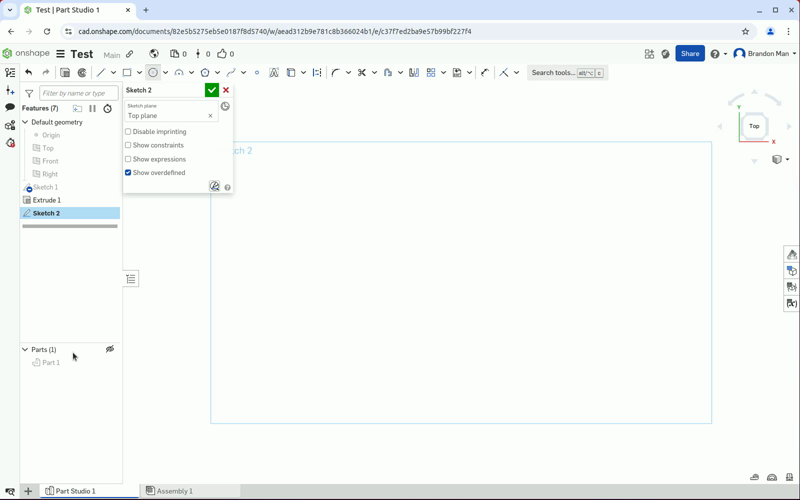
mouse_move(461, 282)
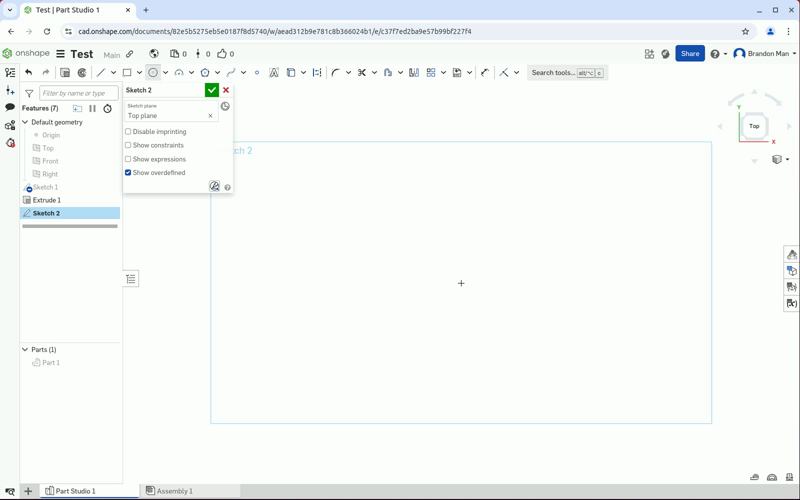
click(461, 282)
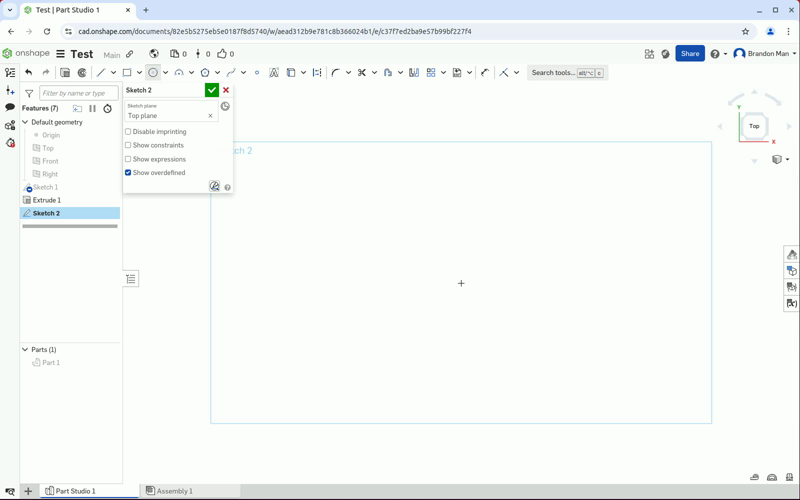
key_up(shift)
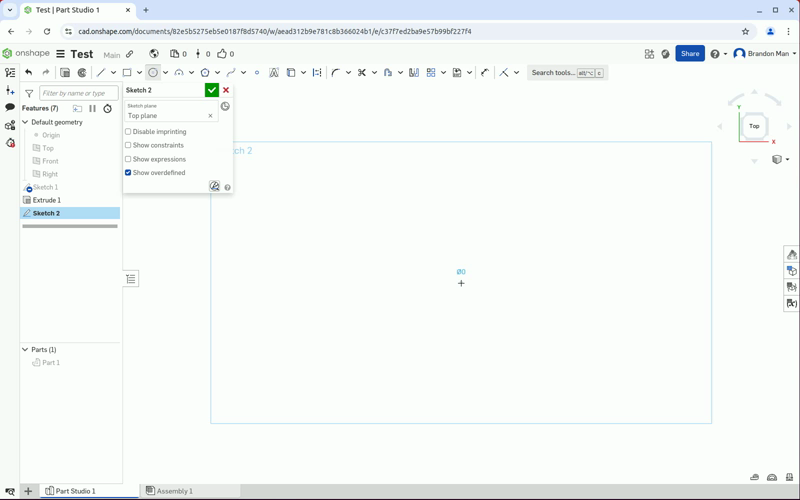
mouse_move(467, 282)
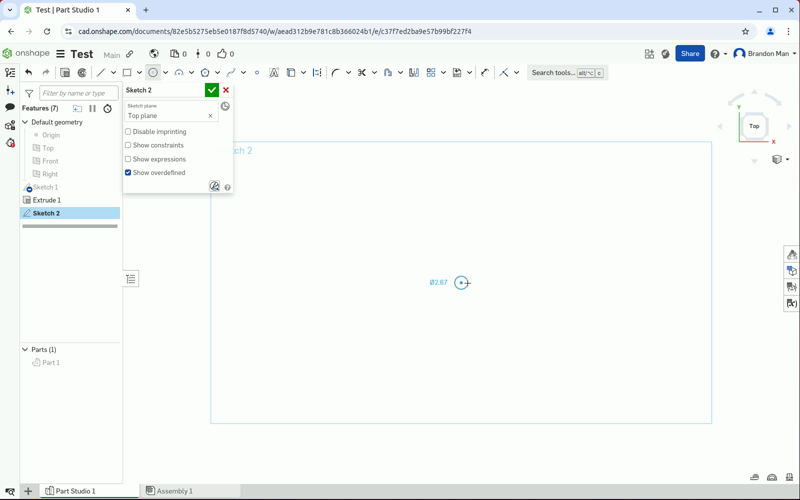
click(467, 282)
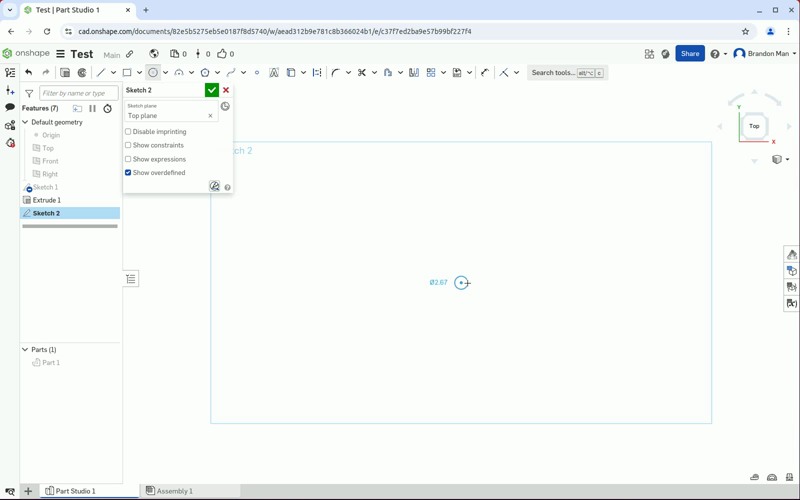
key(esc)
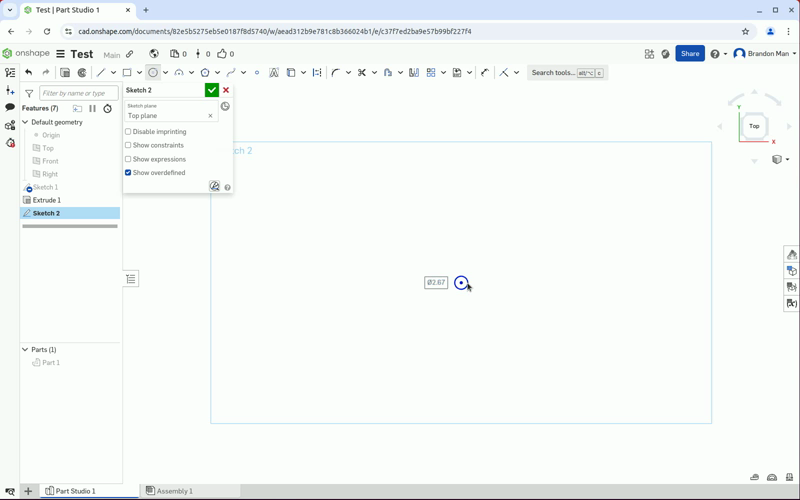
mouse_move(463, 283)
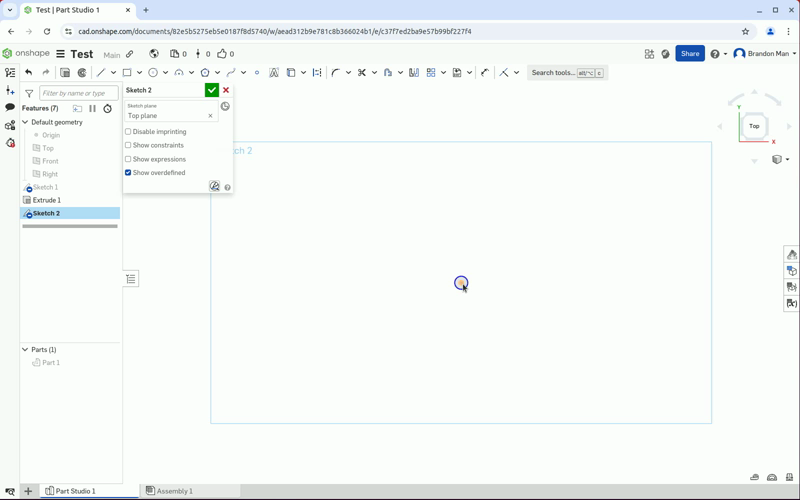
scroll(6)
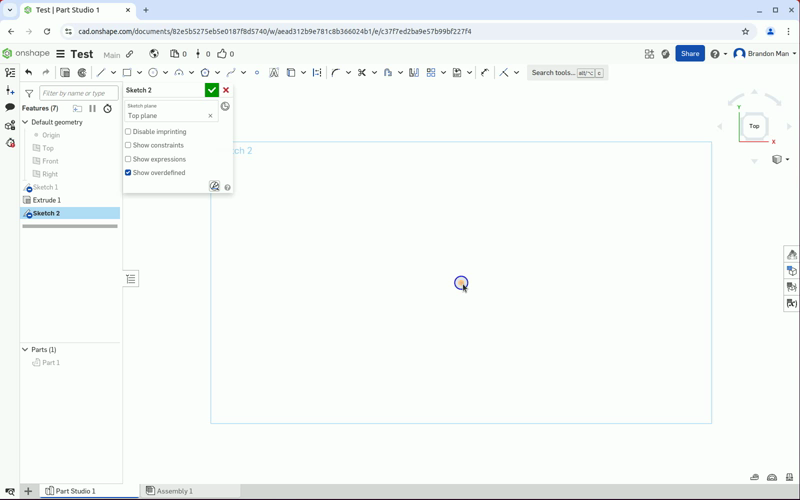
scroll(6)
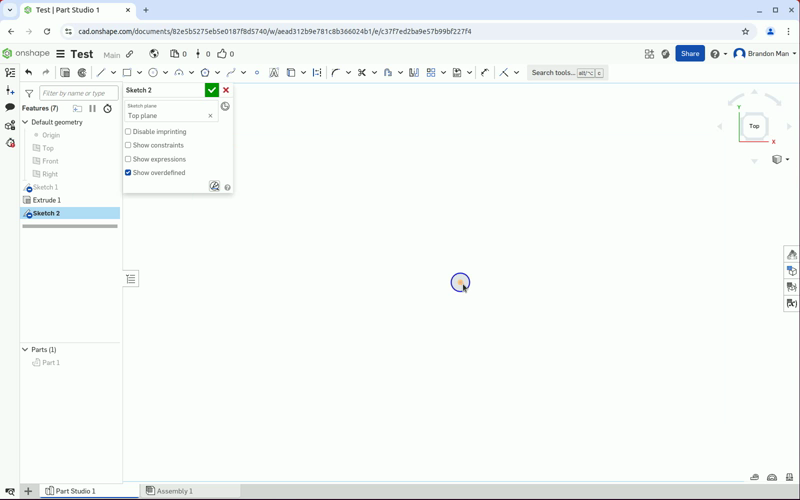
scroll(6)
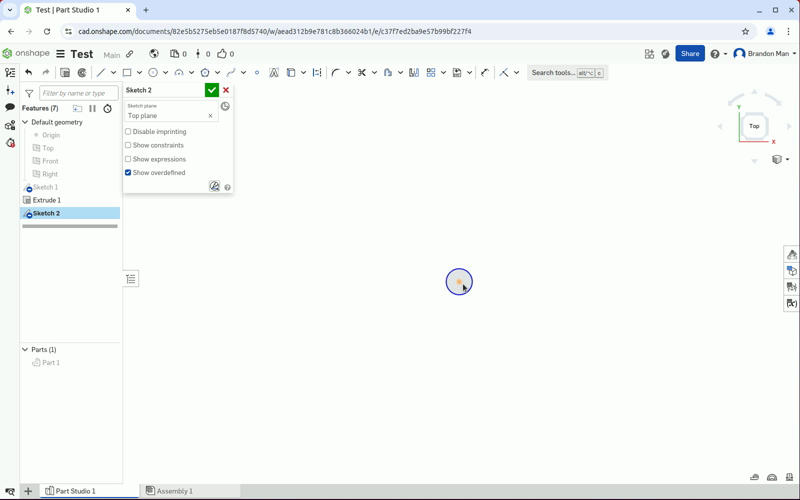
scroll(6)
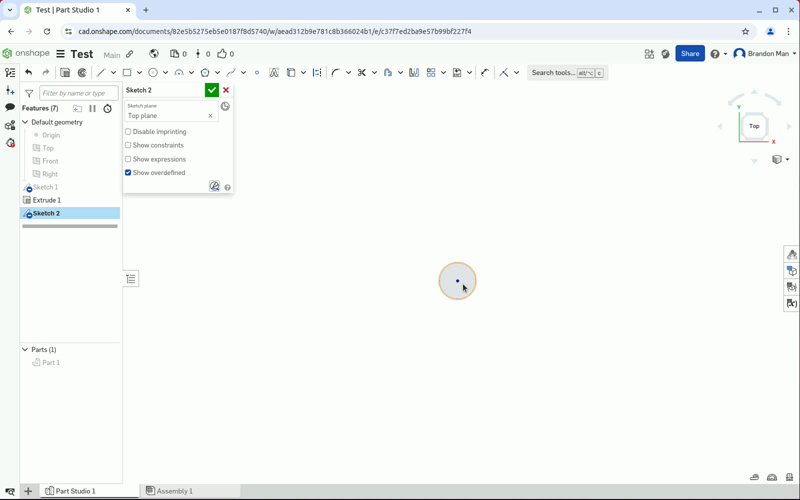
scroll(6)
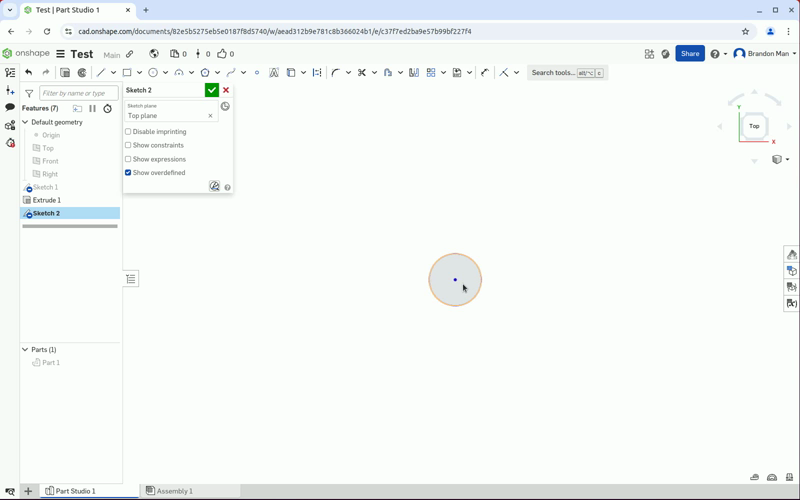
scroll(6)
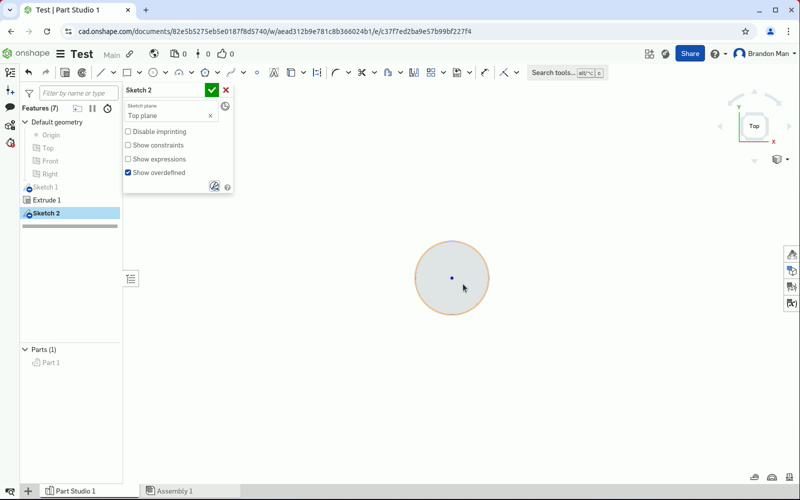
scroll(6)
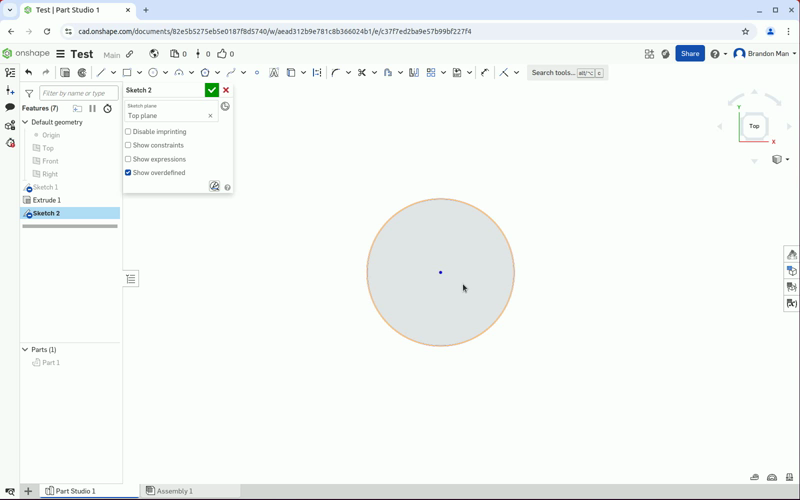
click(463, 283)
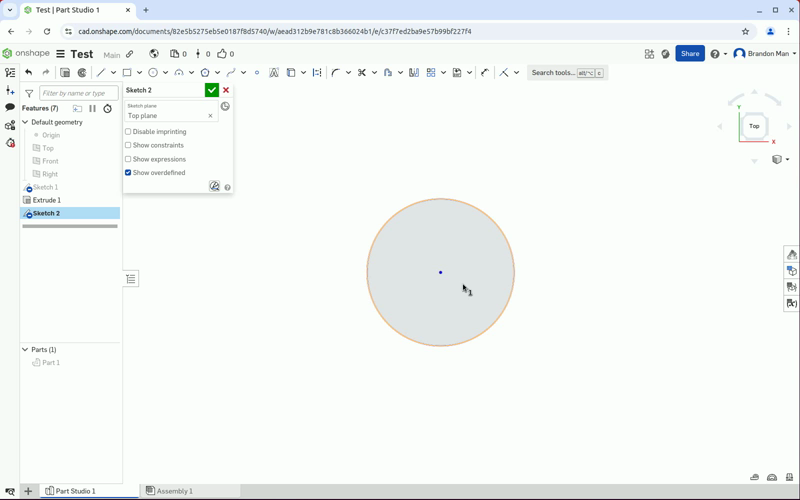
scroll(-6)
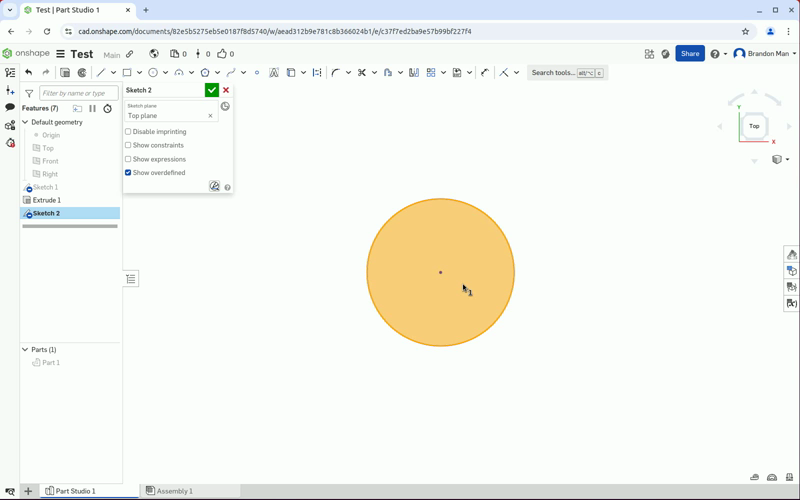
scroll(-6)
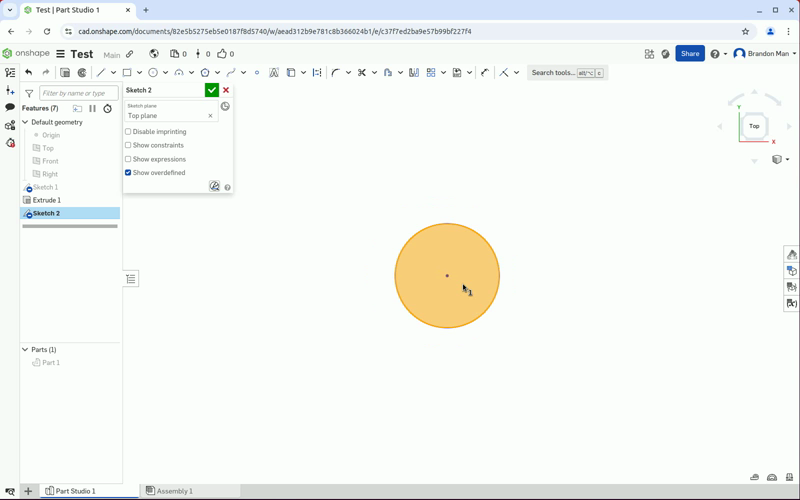
scroll(-6)
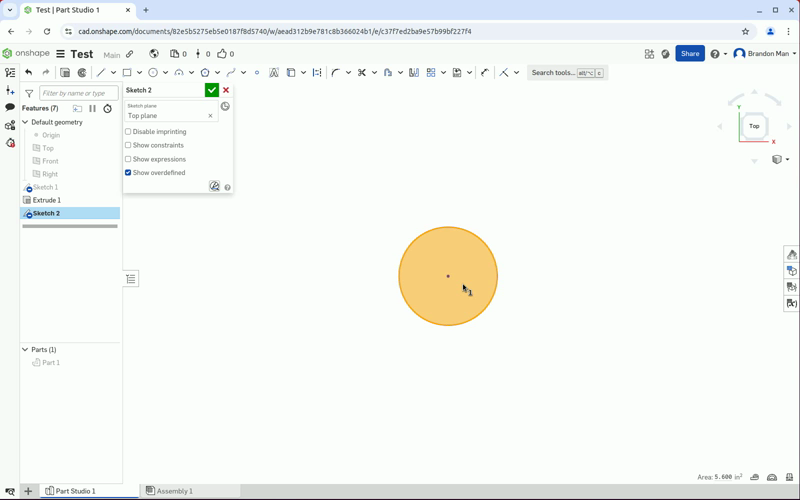
scroll(-6)
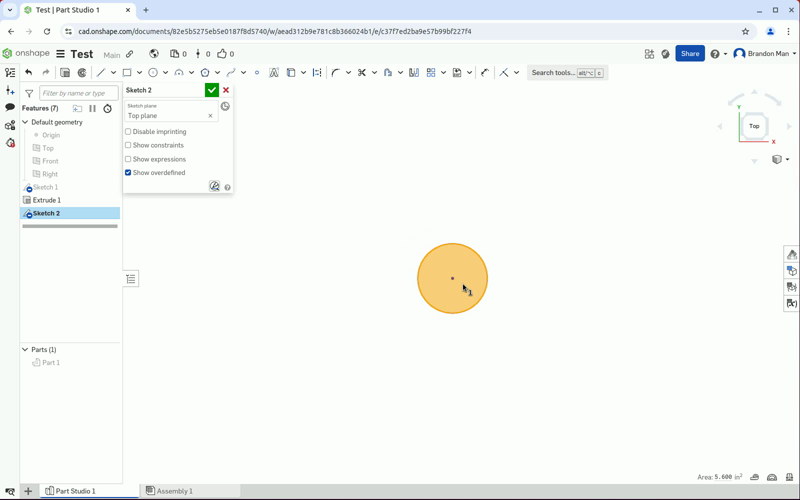
scroll(-6)
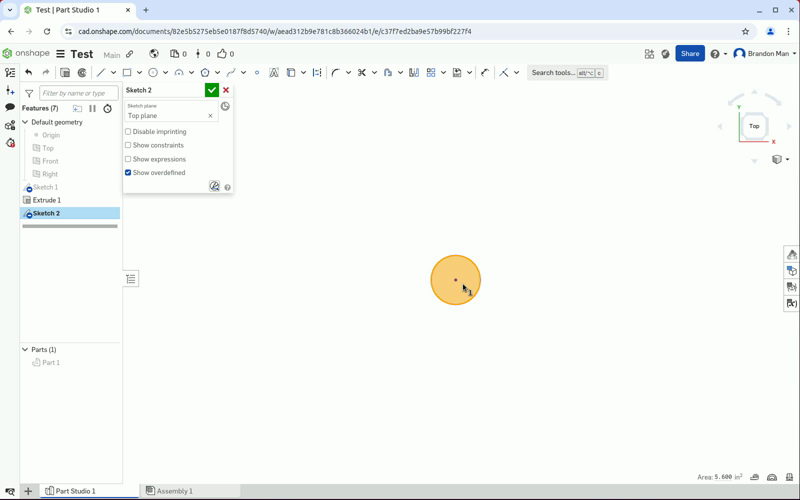
scroll(-6)
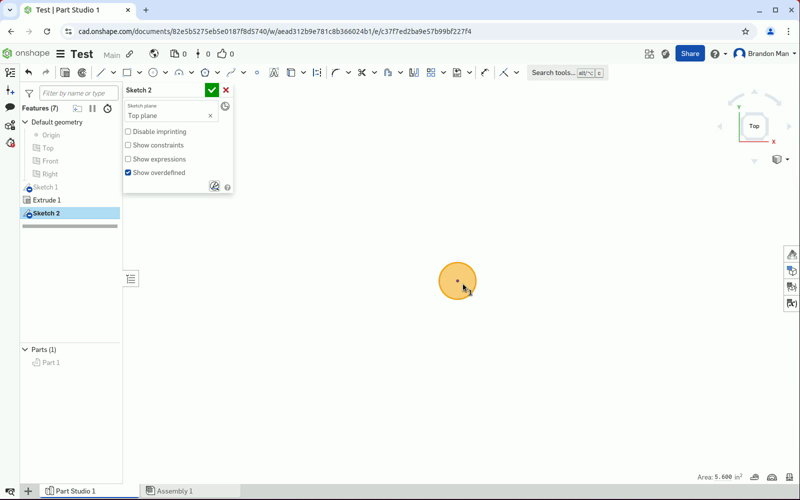
scroll(-6)
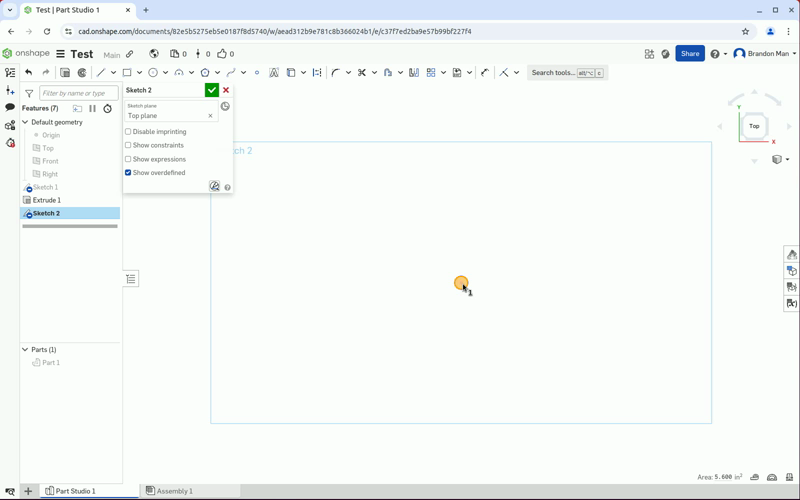
mouse_move(73, 352)
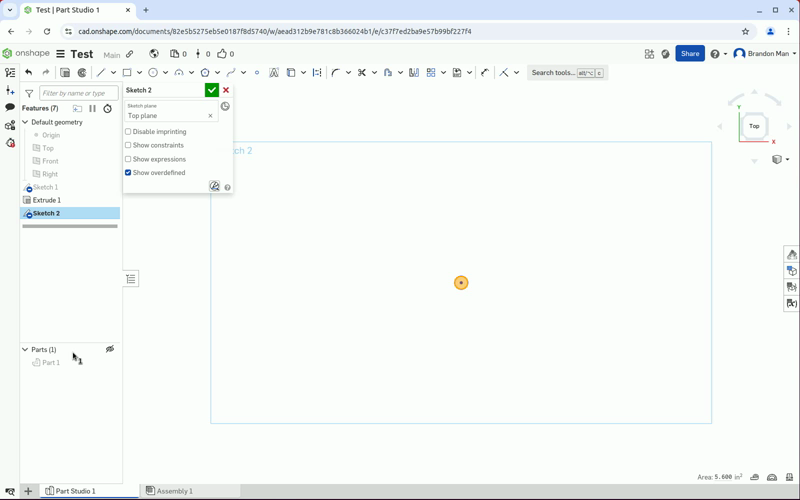
key(shift+y)
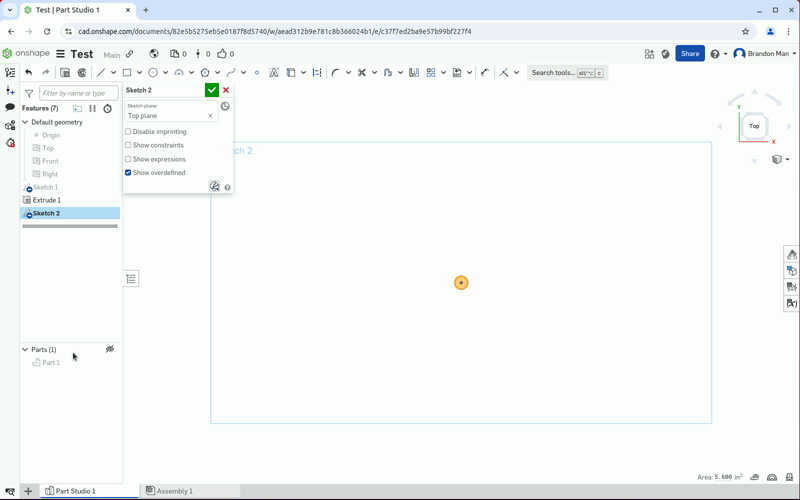
key(shift+e)
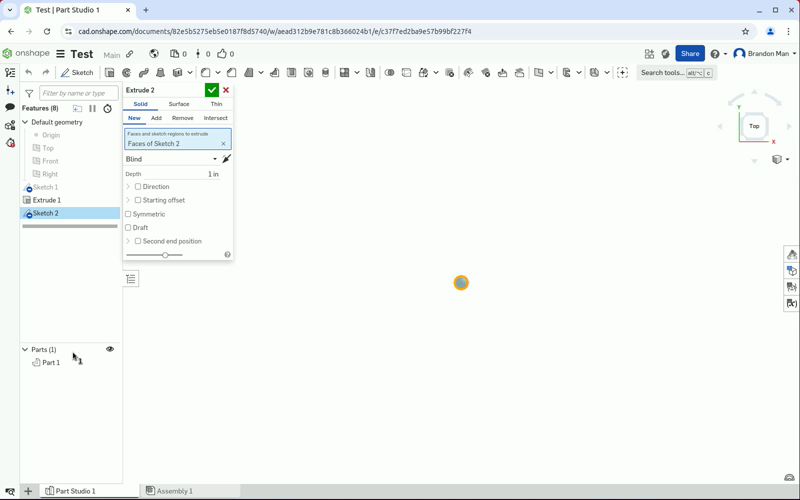
mouse_move(143, 106)
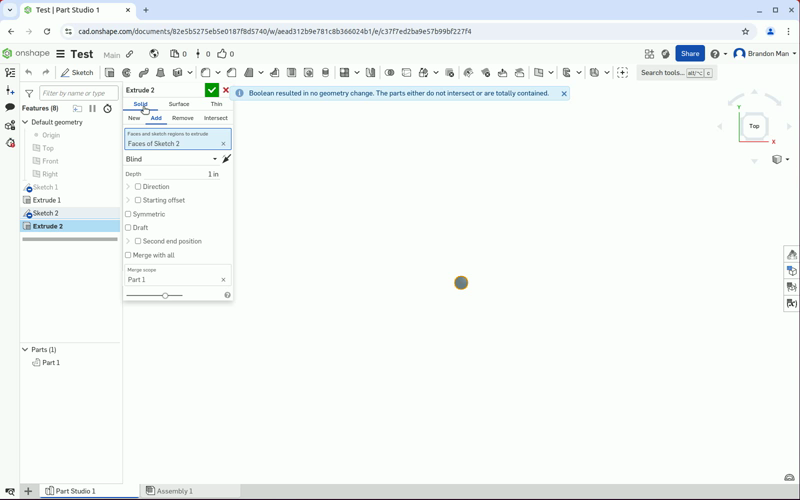
click(143, 106)
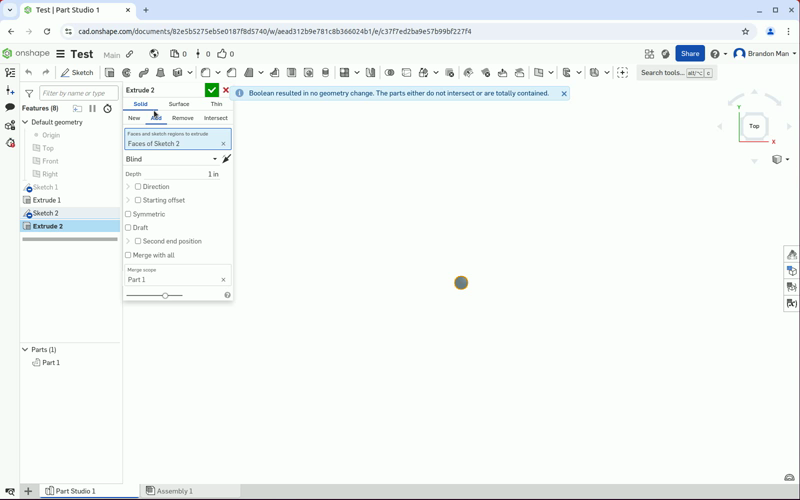
mouse_move(186, 120)
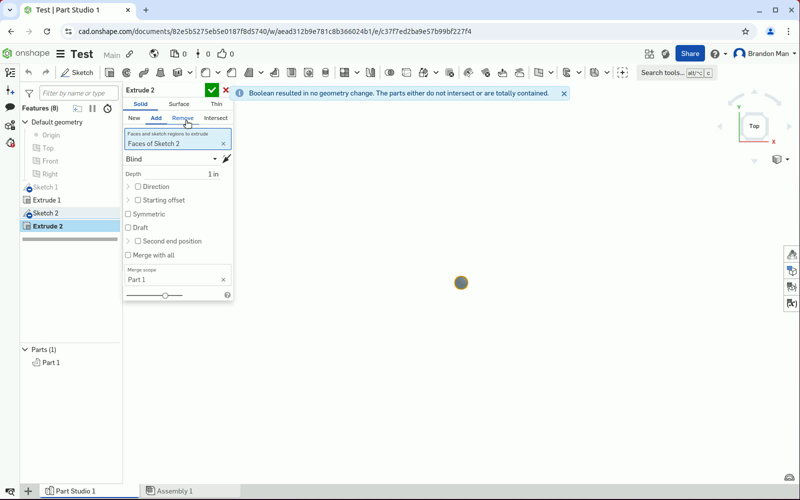
click(186, 120)
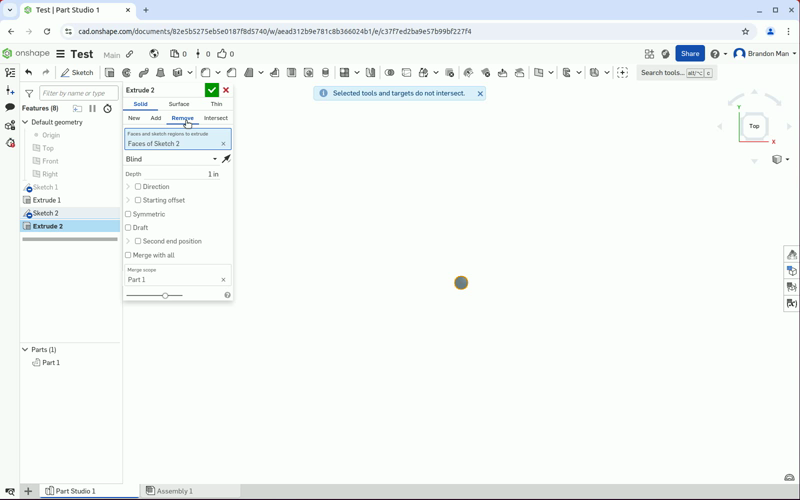
key(tab, 4)
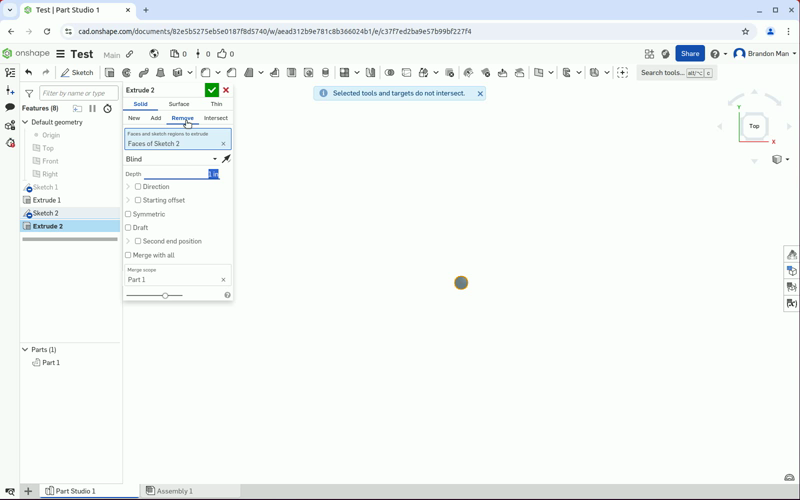
text(-30.57)
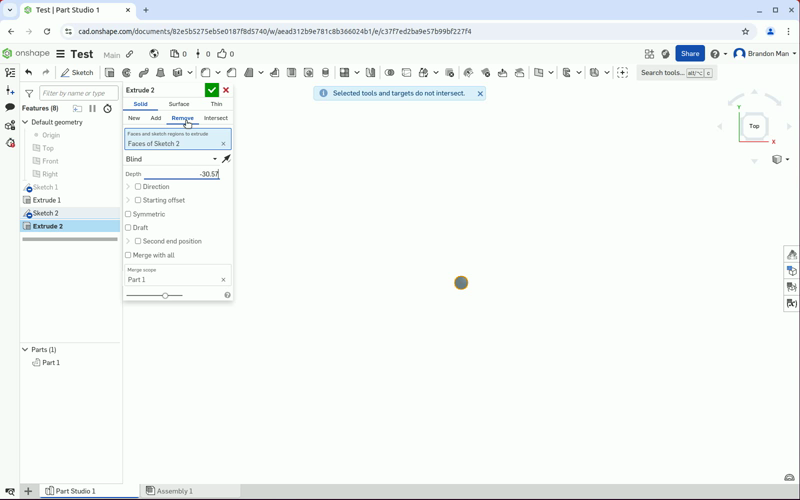
key(tab, 6)
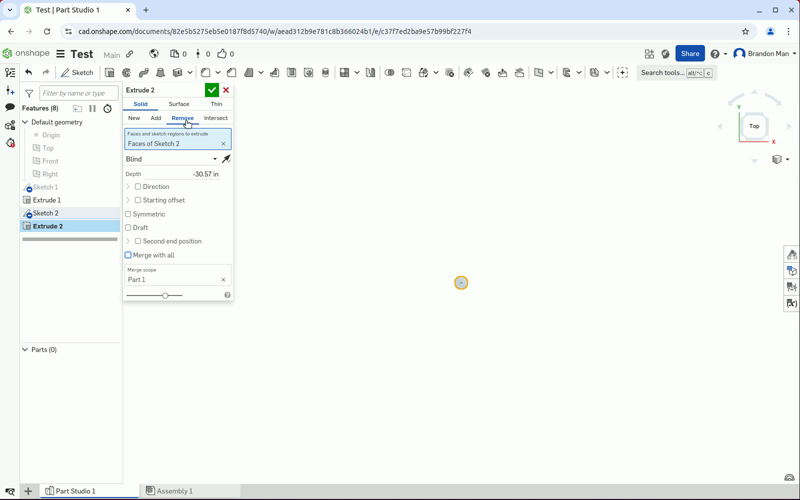
key(space)
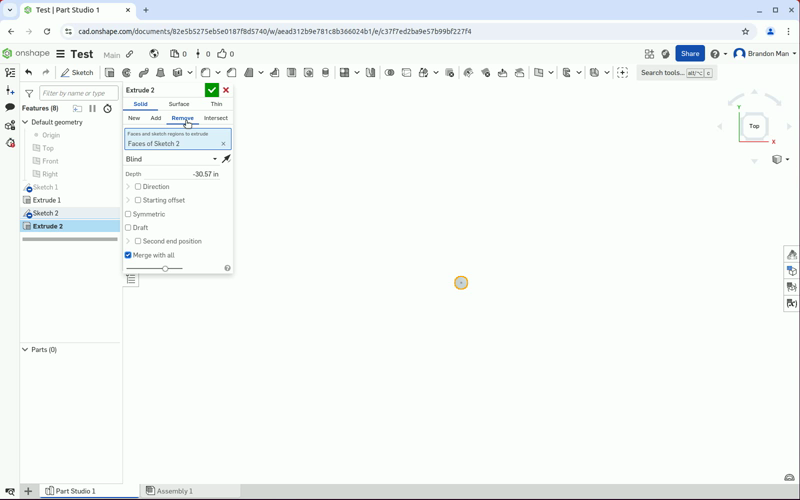
key(enter)
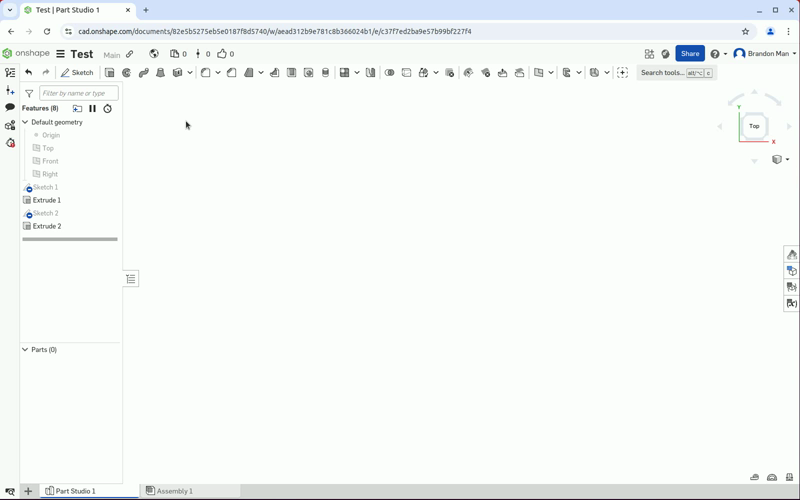
key(shift+h)
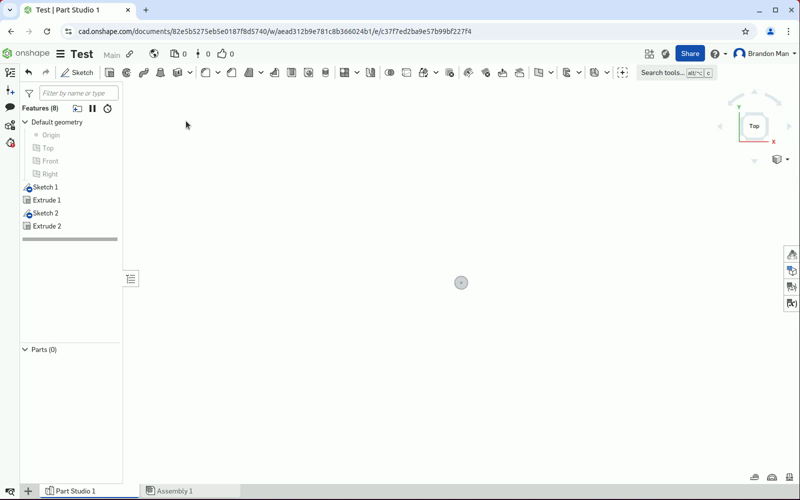
key(shift+h)
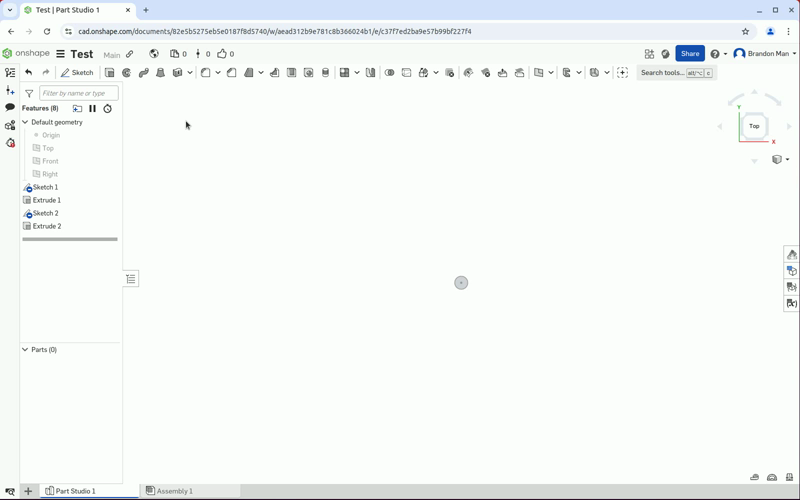
key(shift+7)
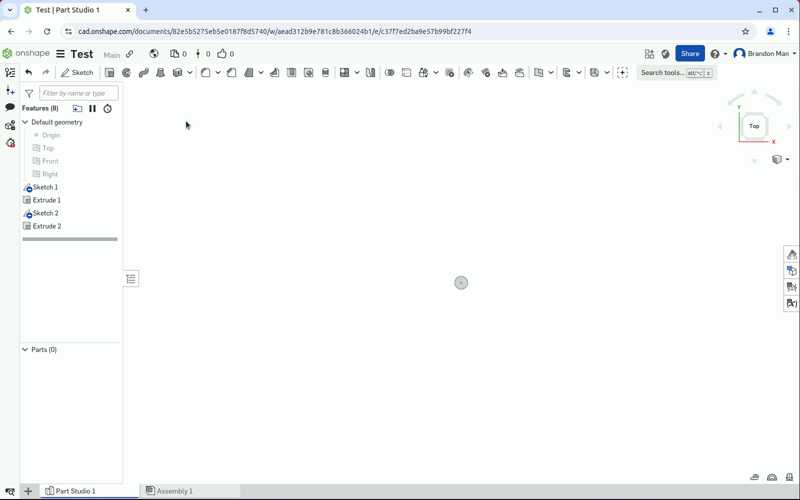
key(up, 3)
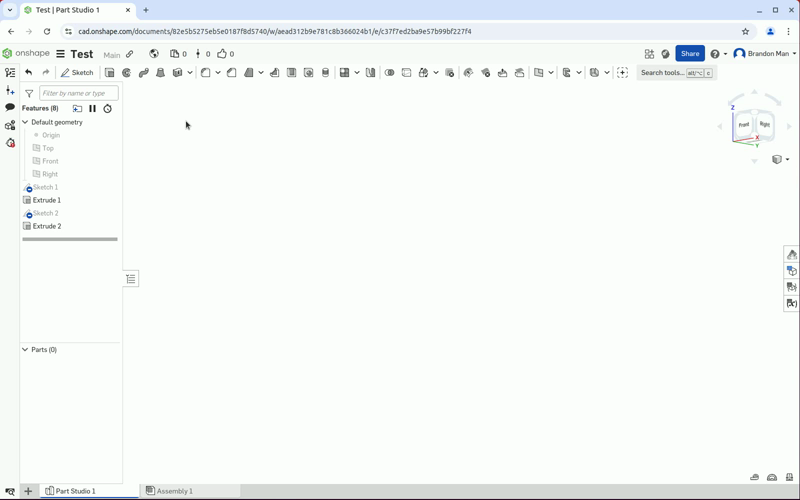
key(left, 3)
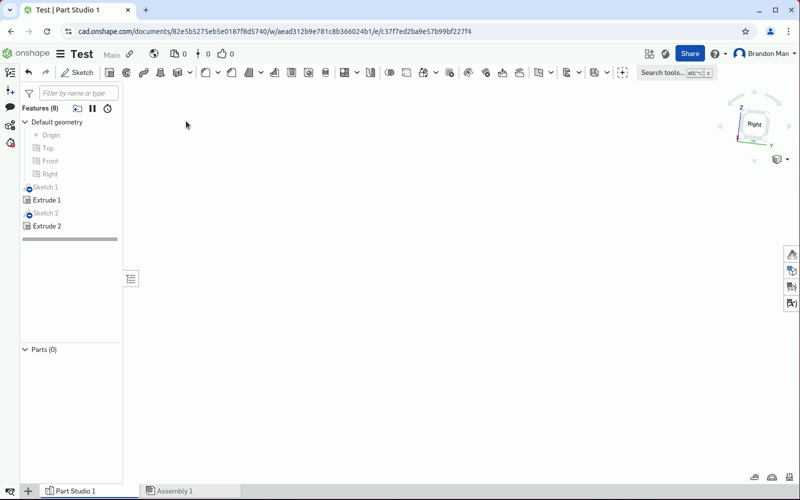
key(right, 3)
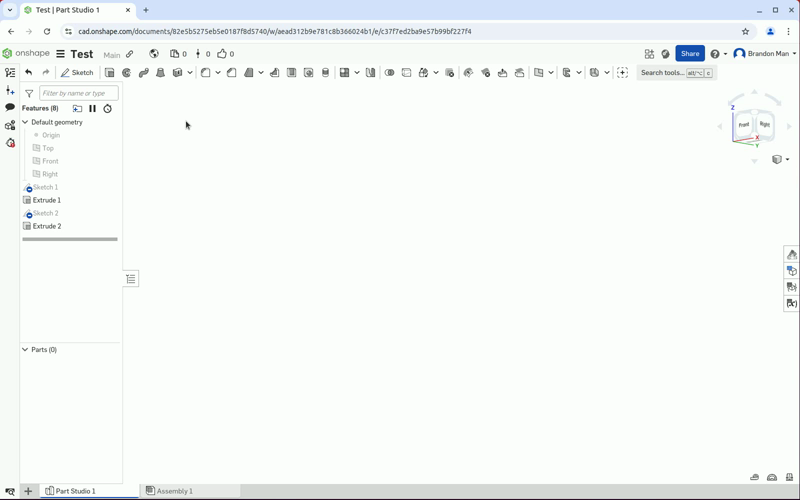
key(down, 3)
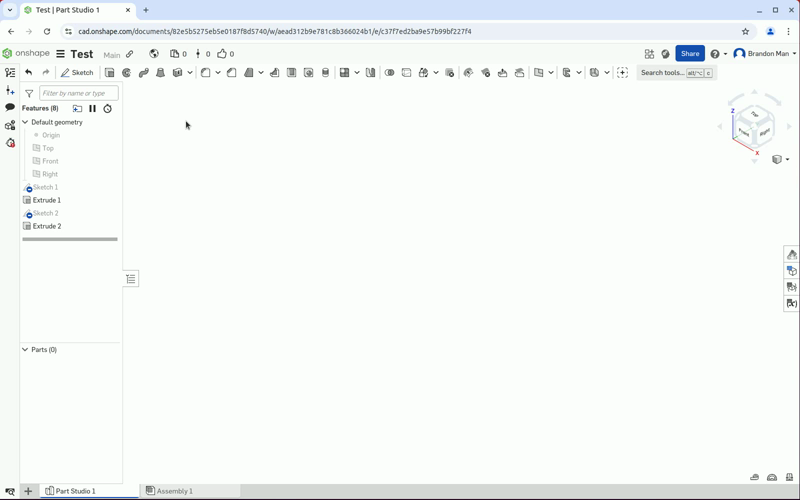
mouse_move(73, 189)
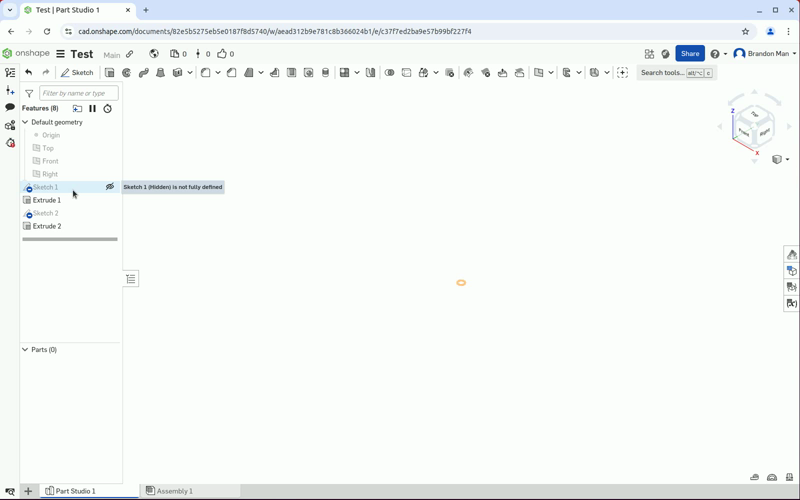
click(73, 189)